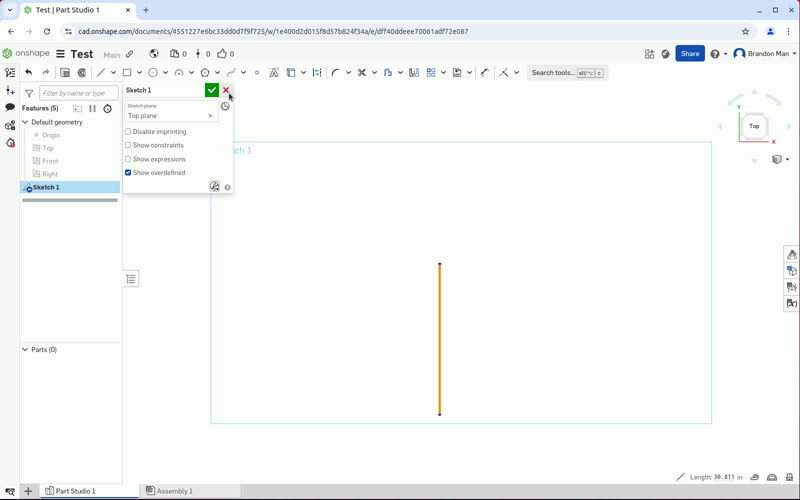
key(shift+h)
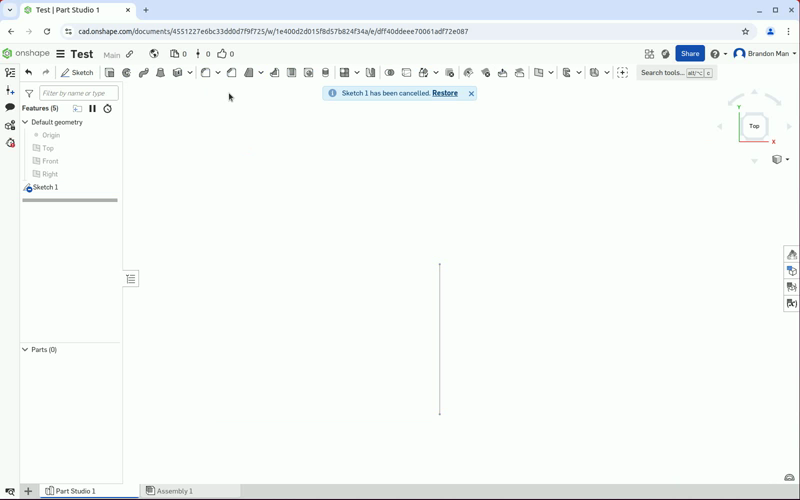
key(shift+s)
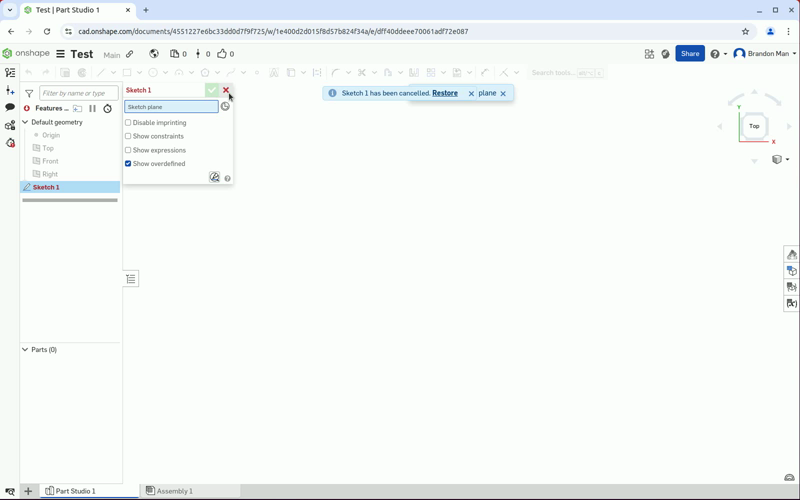
mouse_move(73, 150)
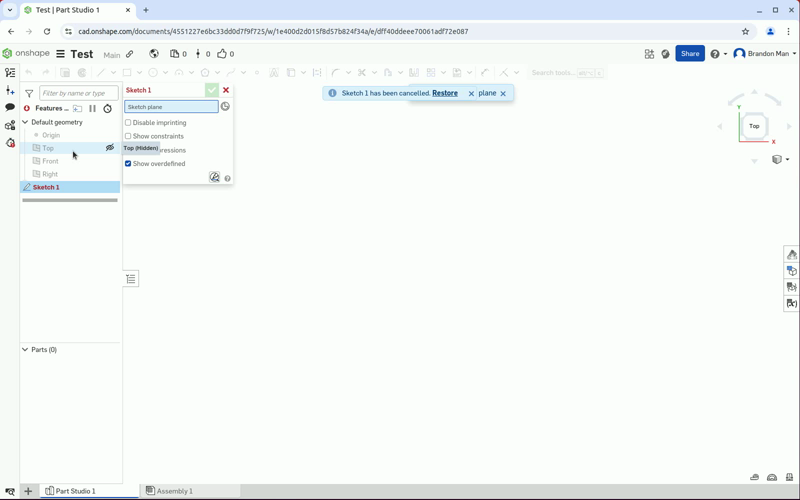
click(73, 150)
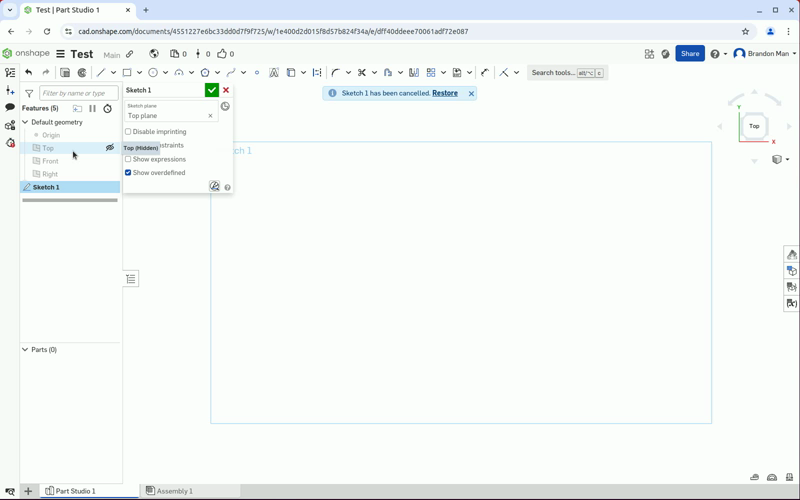
mouse_move(73, 352)
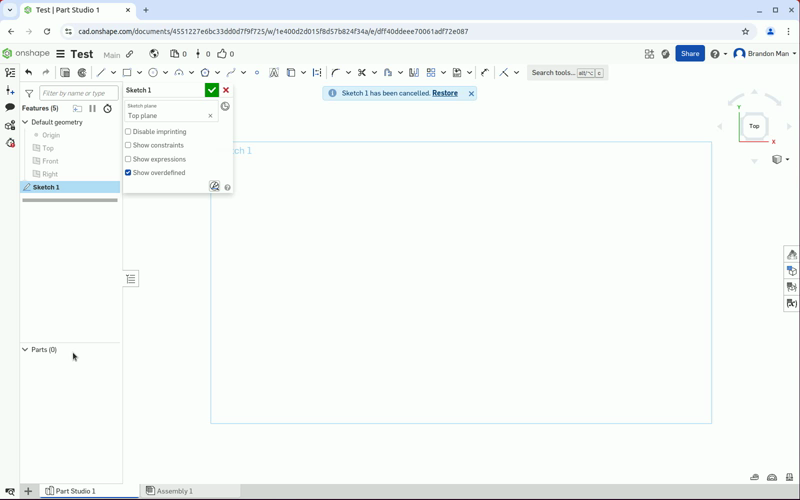
key(y)
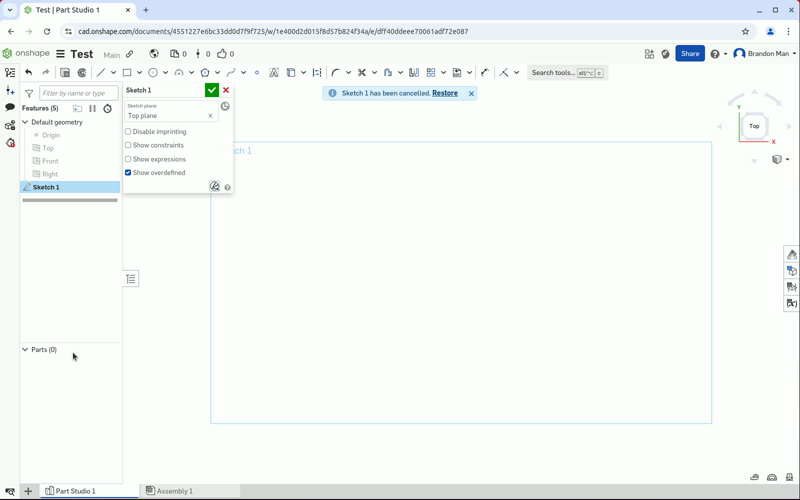
key(c)
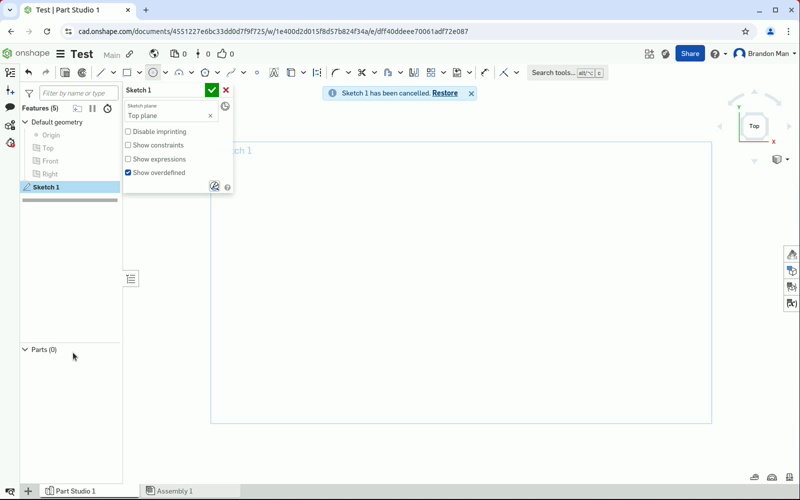
key_down(shift)
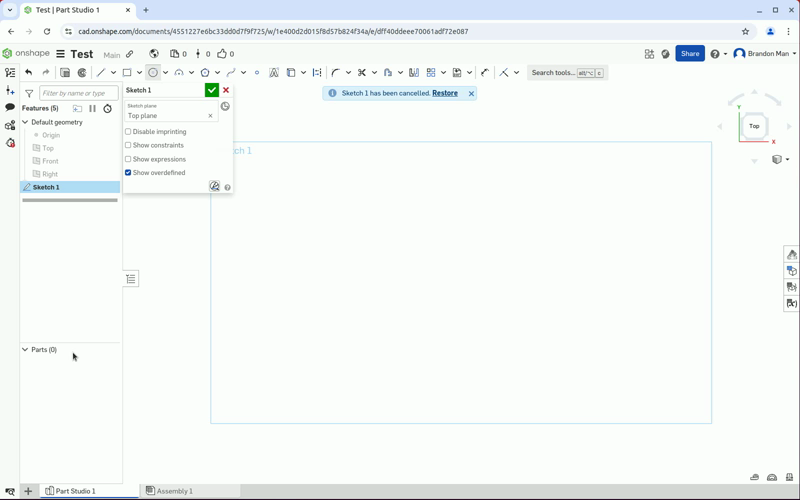
mouse_move(461, 282)
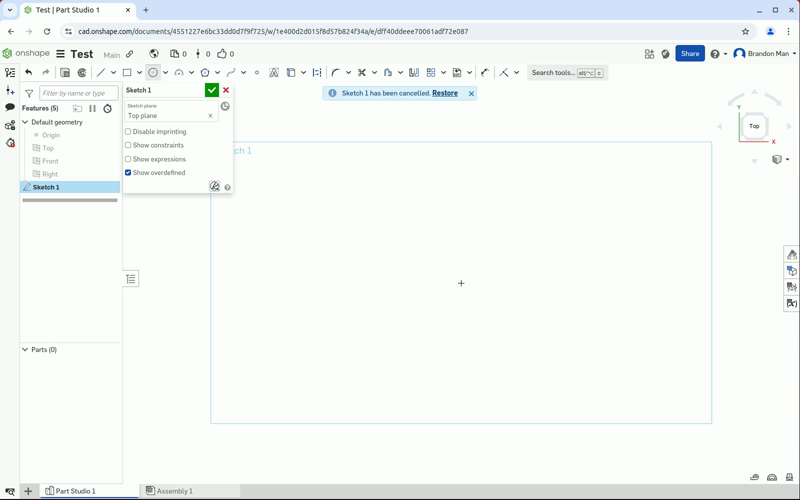
click(461, 282)
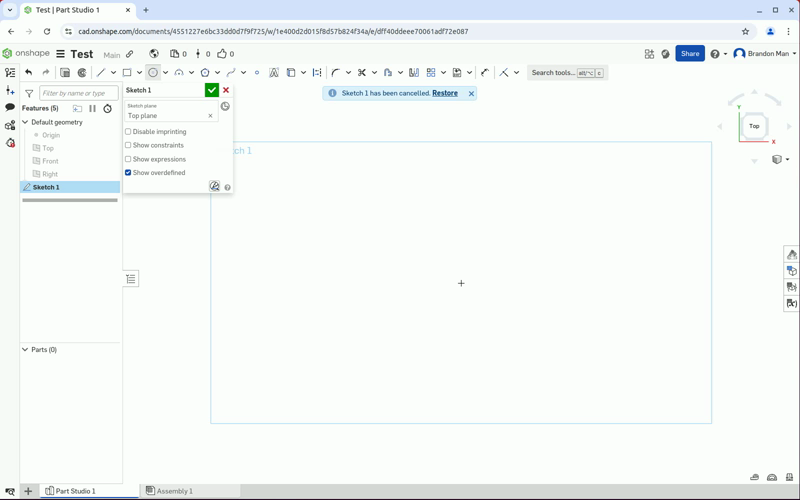
key_up(shift)
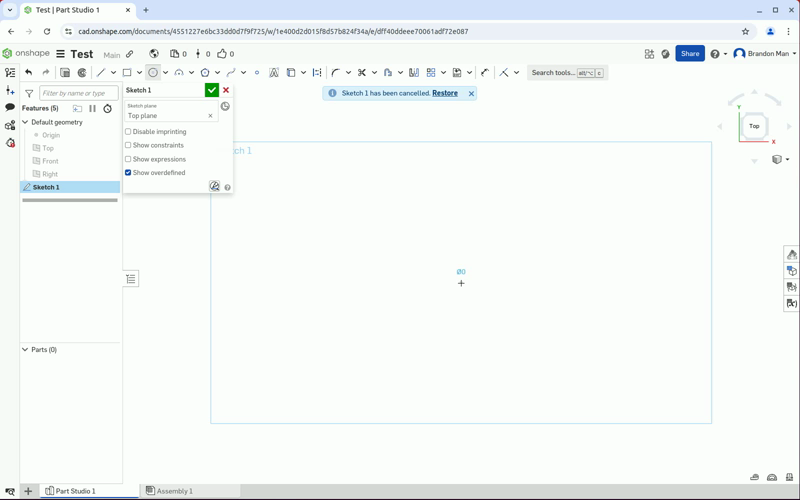
mouse_move(574, 282)
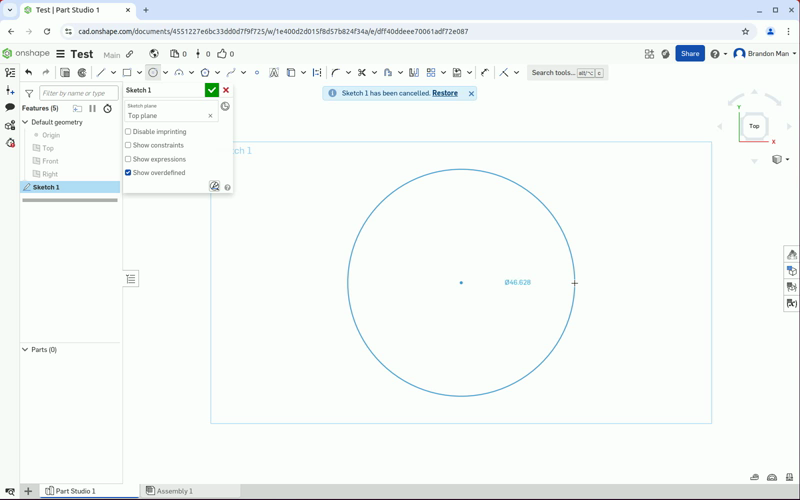
click(574, 282)
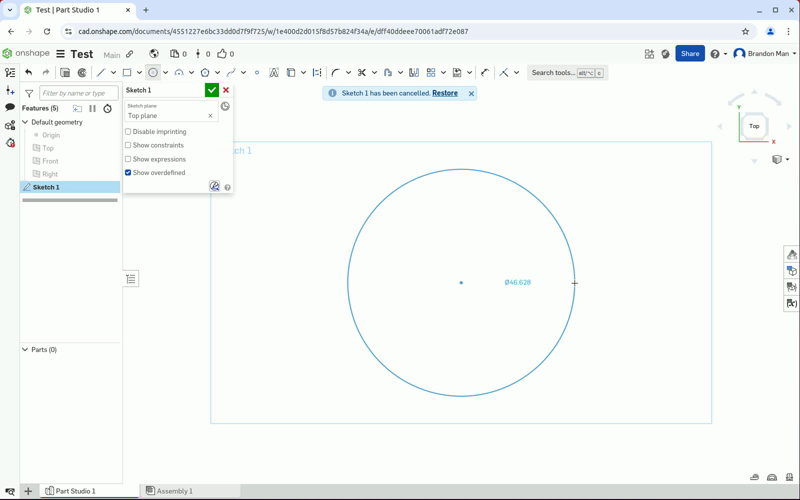
key(esc)
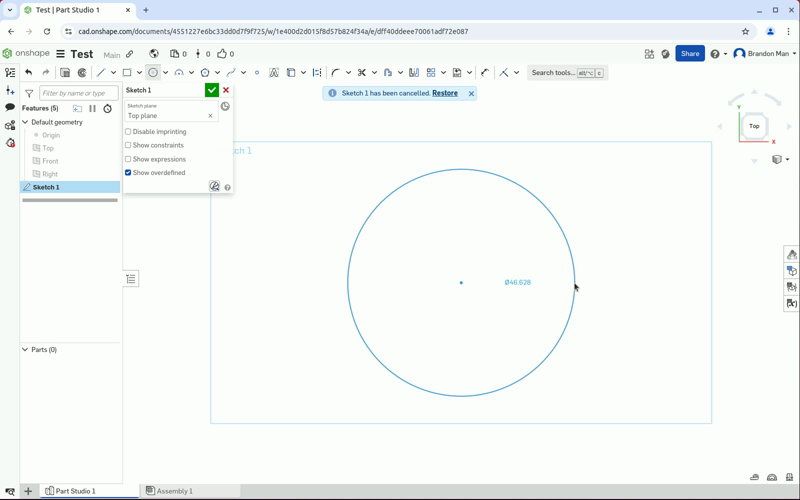
key(c)
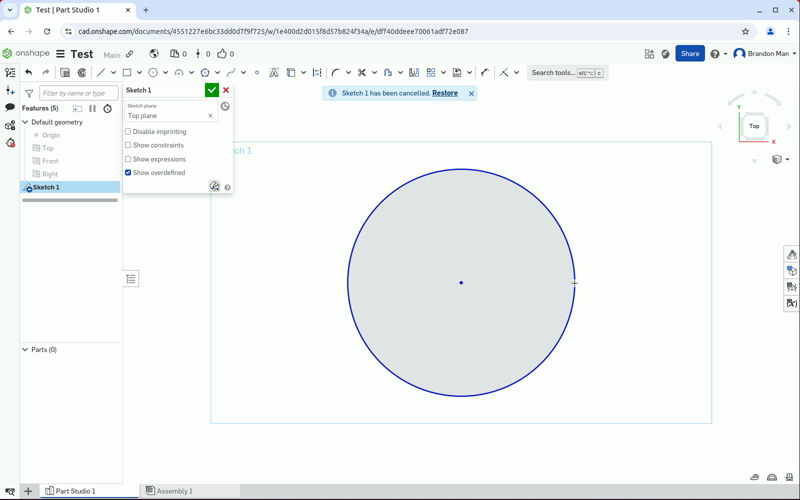
key_down(shift)
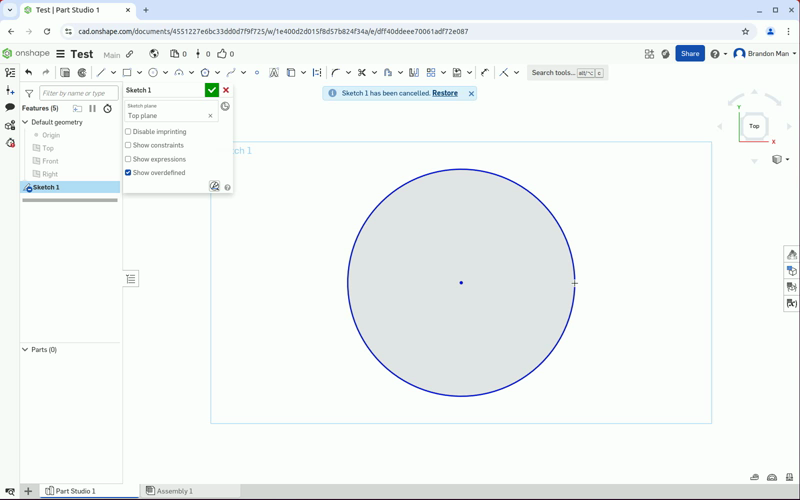
mouse_move(494, 282)
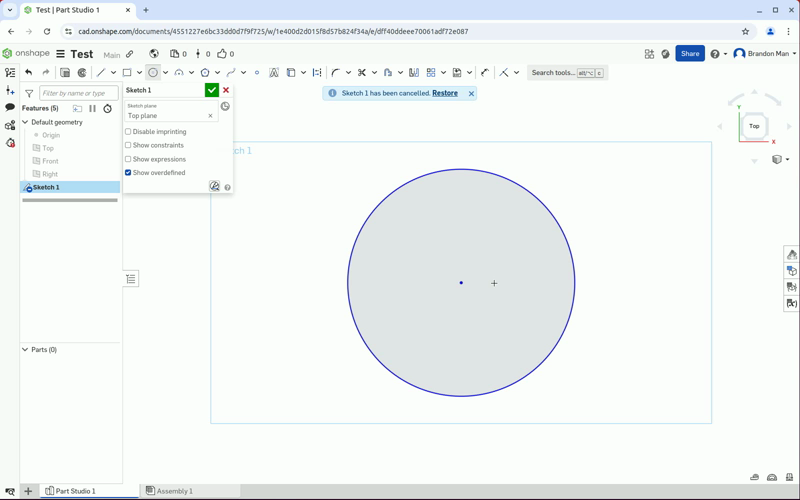
click(494, 282)
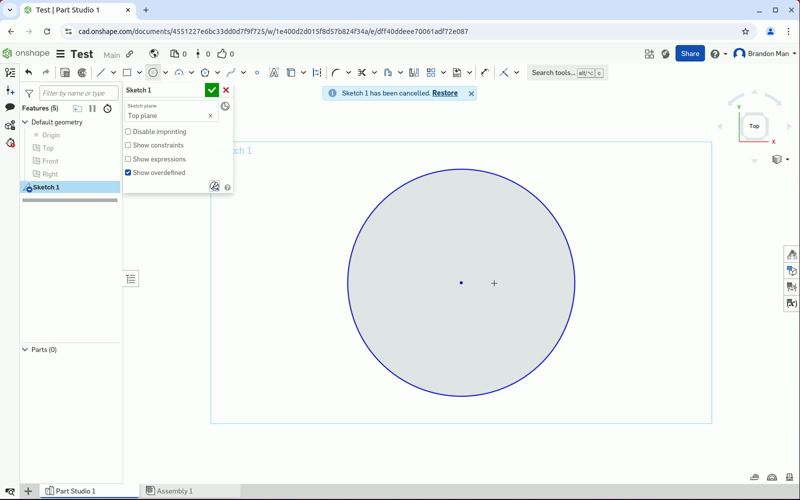
key_up(shift)
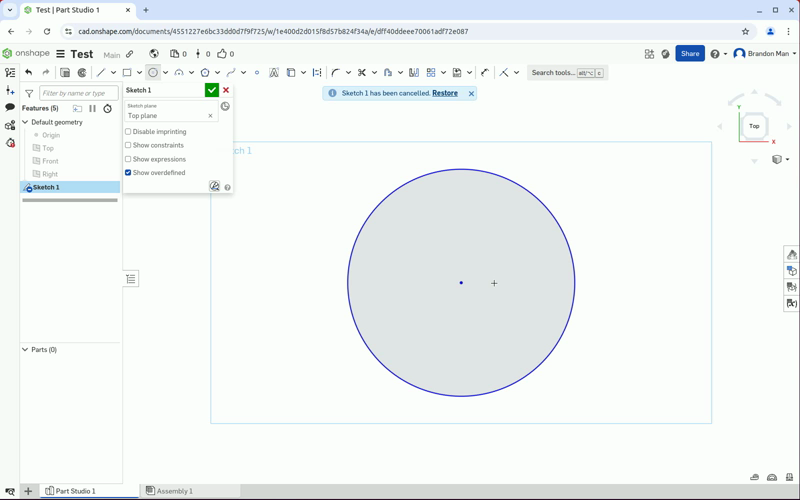
mouse_move(550, 282)
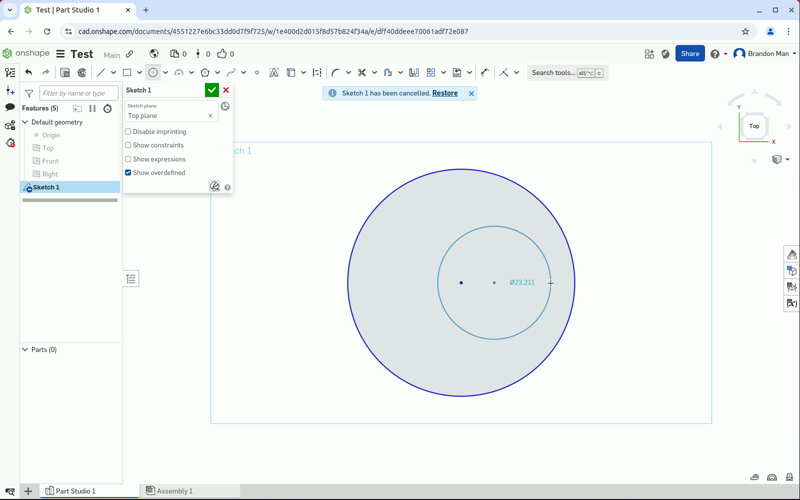
click(550, 282)
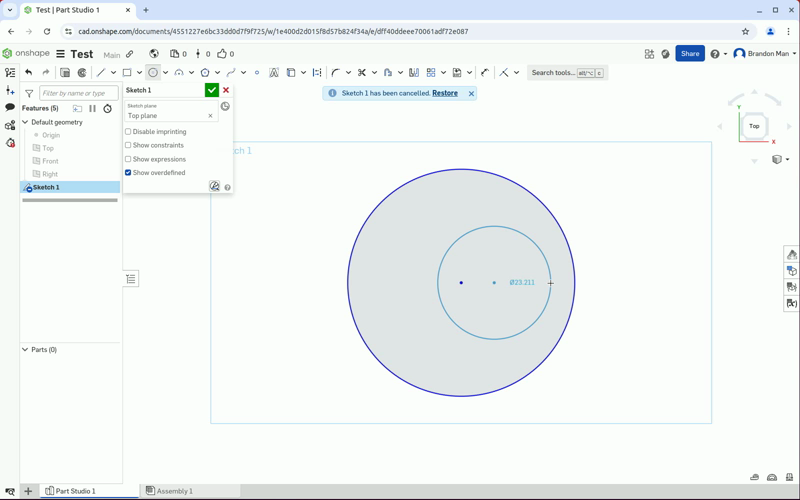
key(esc)
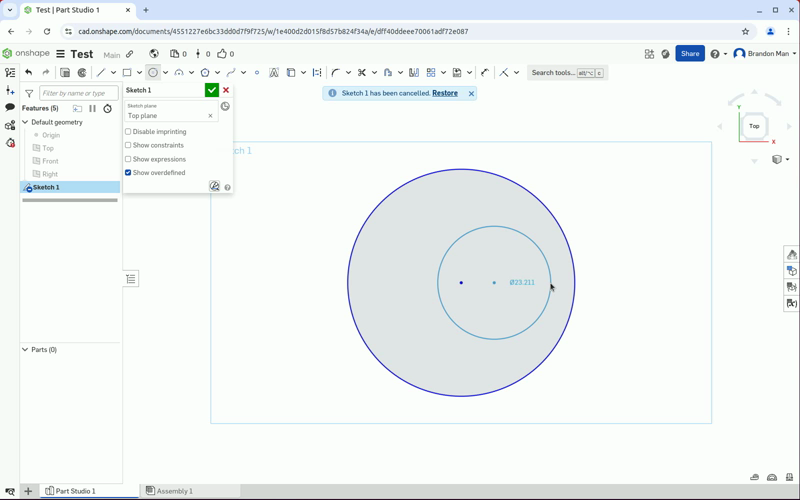
mouse_move(383, 270)
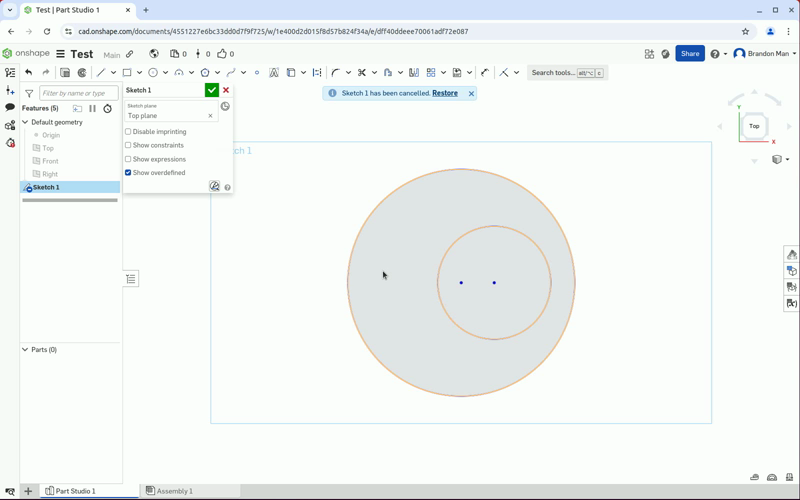
click(383, 270)
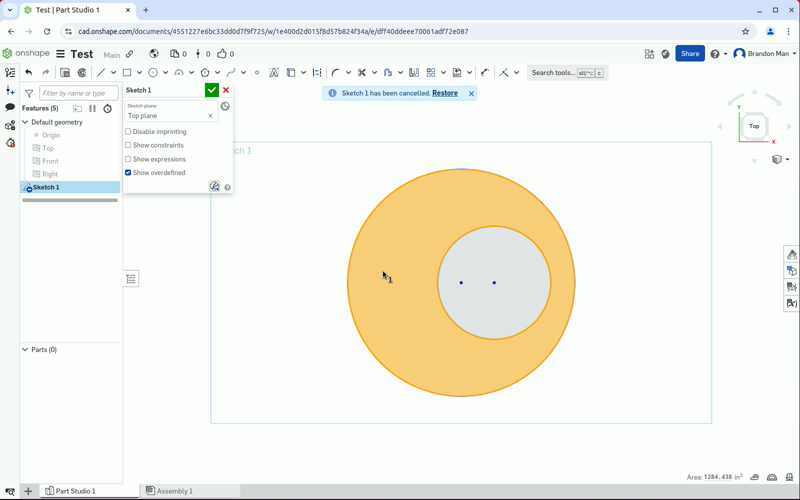
mouse_move(73, 352)
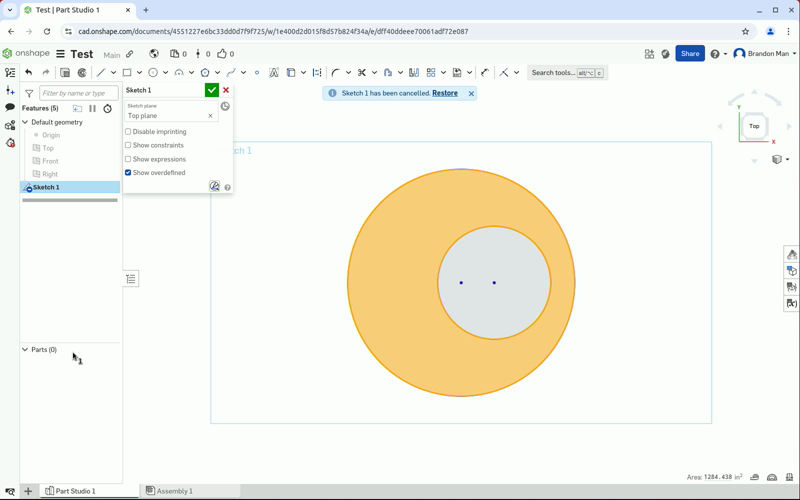
key(shift+y)
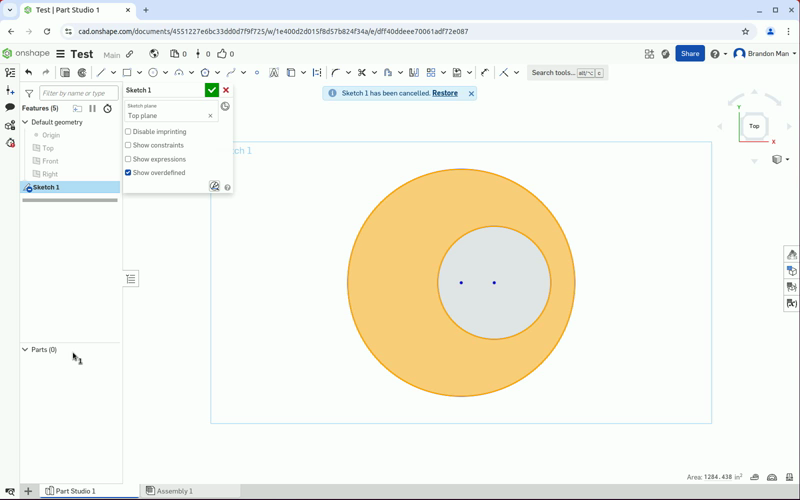
key(shift+e)
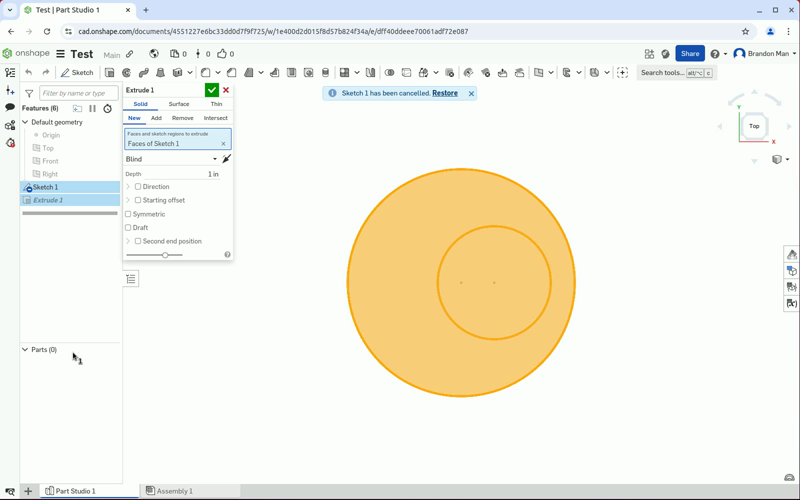
mouse_move(143, 106)
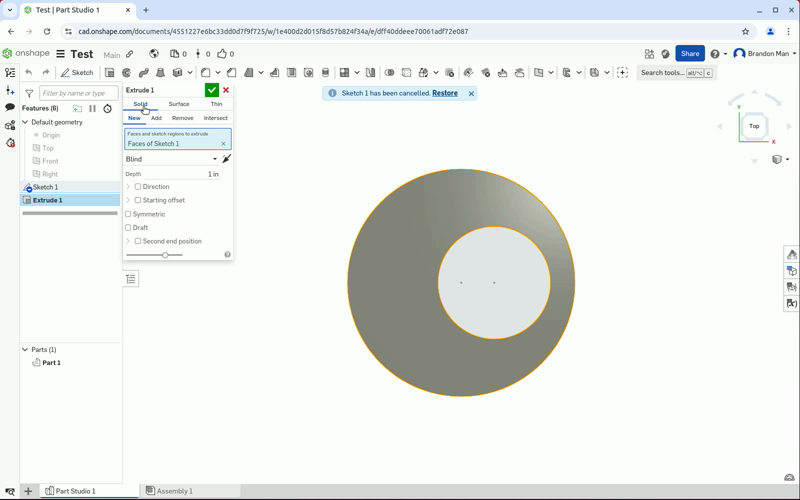
click(143, 106)
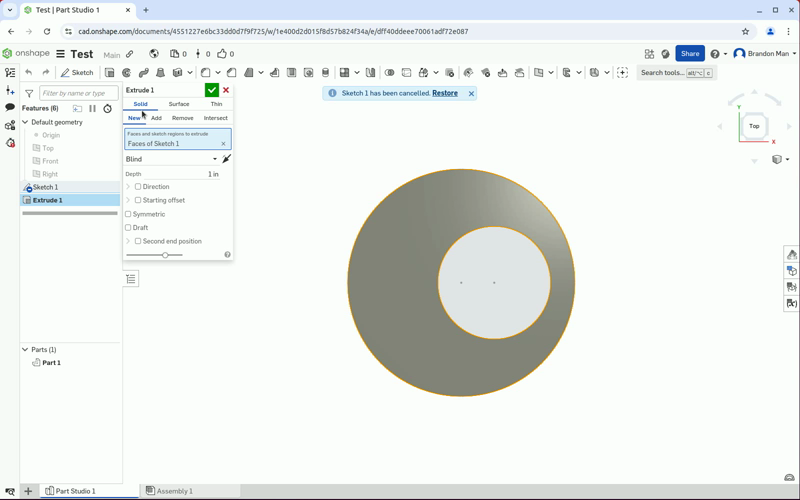
mouse_move(137, 120)
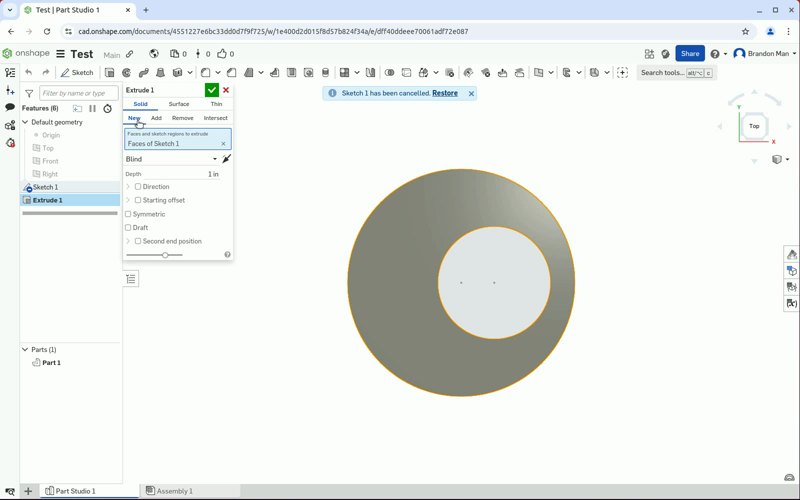
click(137, 120)
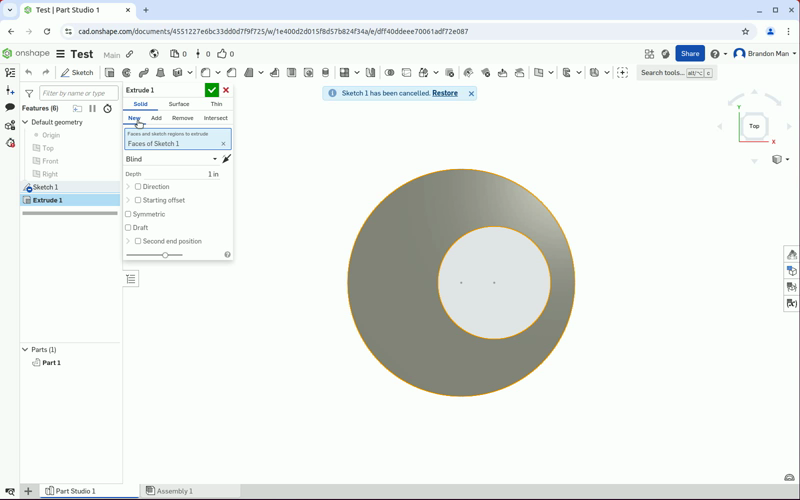
key(tab, 4)
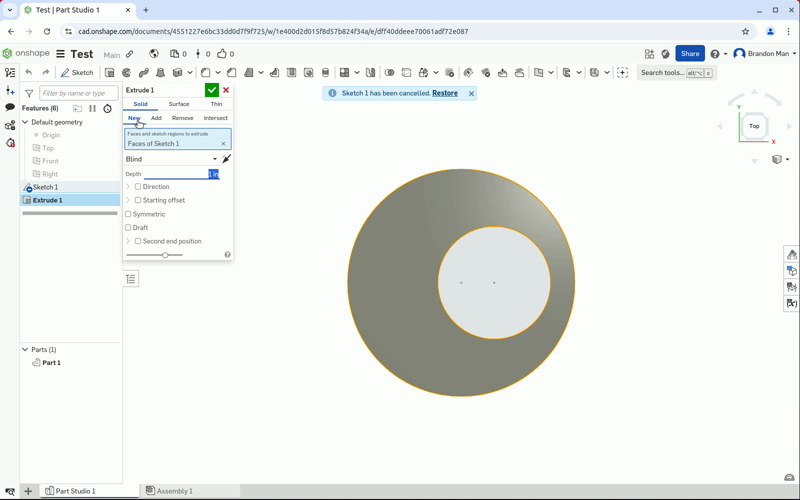
text(5.536)
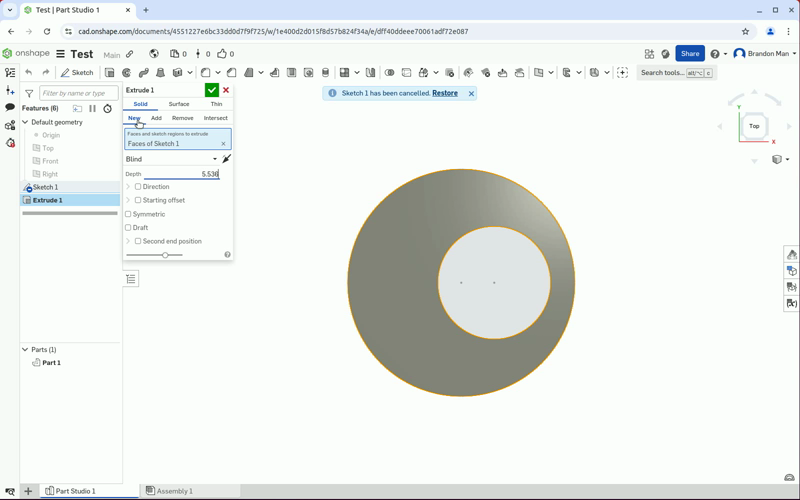
key(enter)
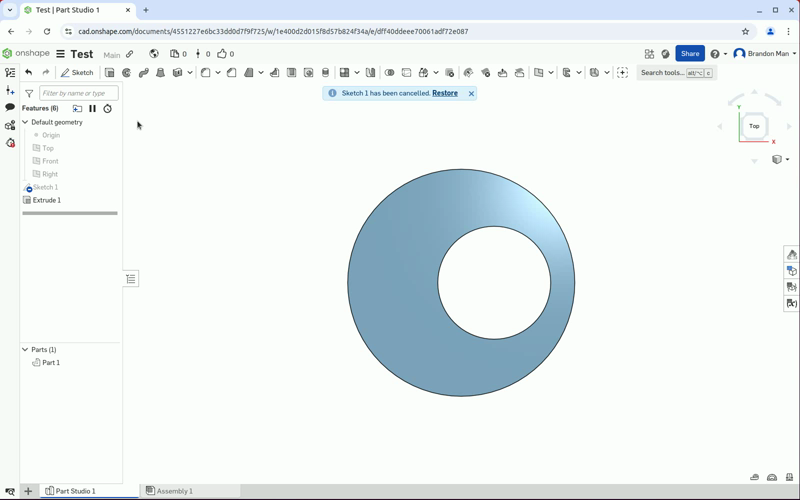
key(shift+h)
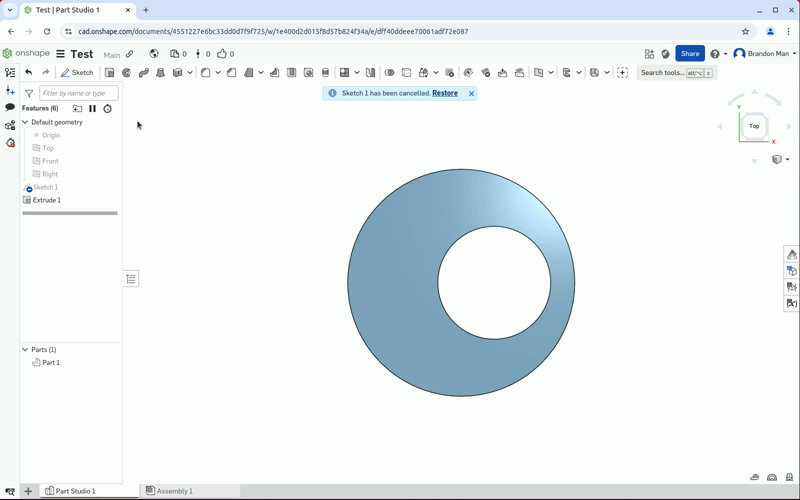
key(shift+h)
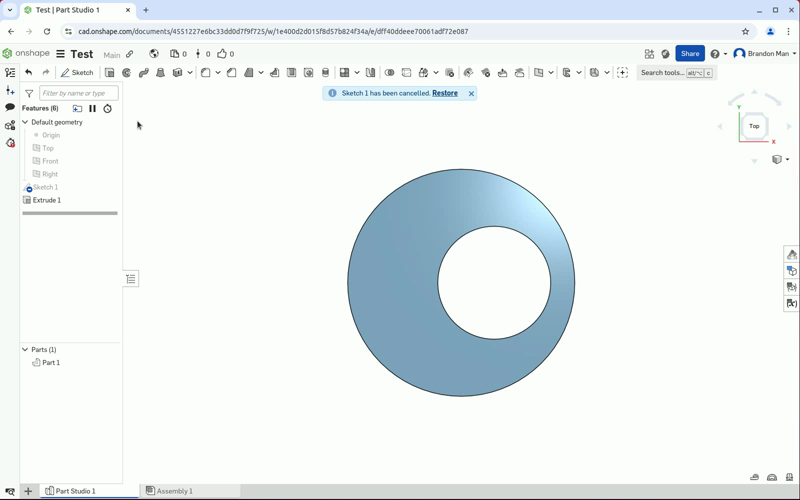
mouse_move(73, 189)
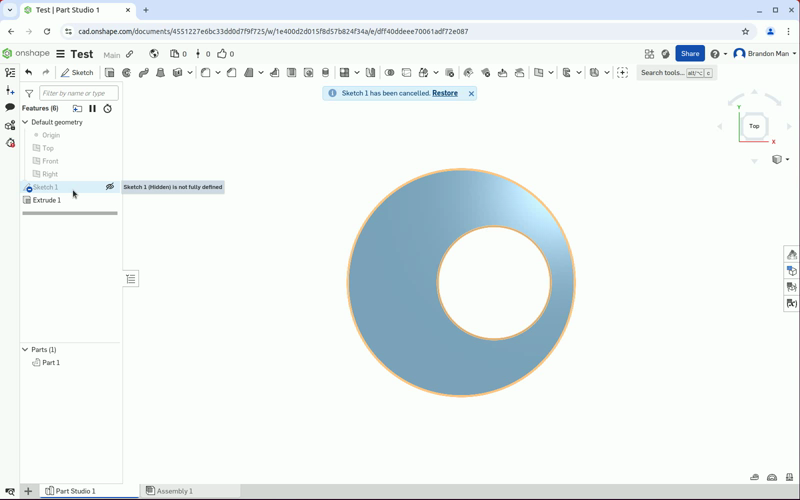
click(73, 189)
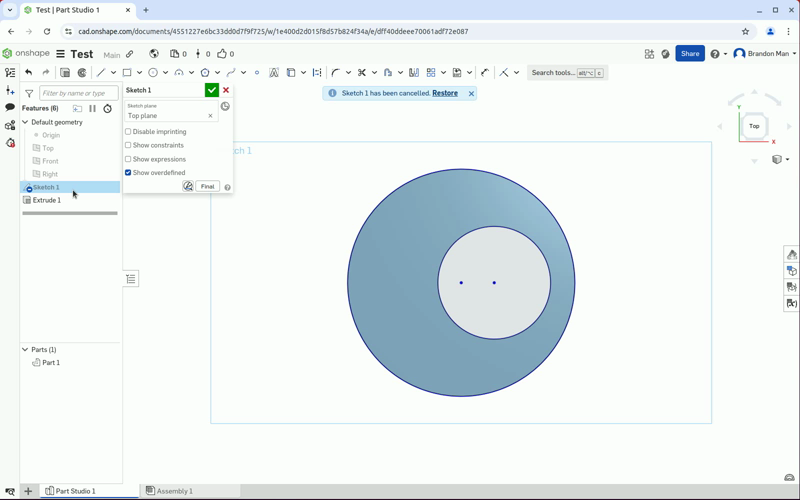
mouse_move(229, 92)
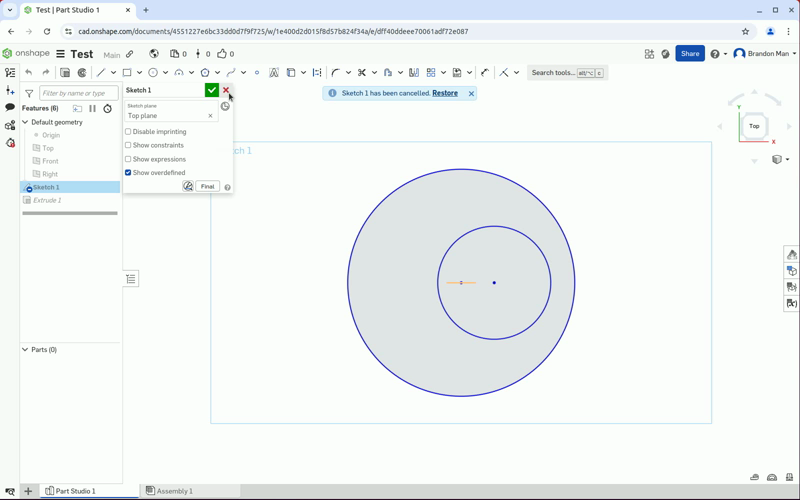
click(229, 92)
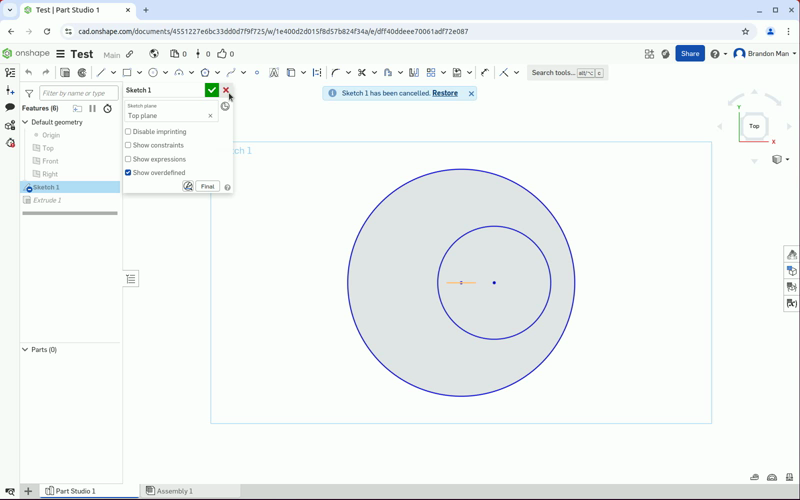
key(shift+s)
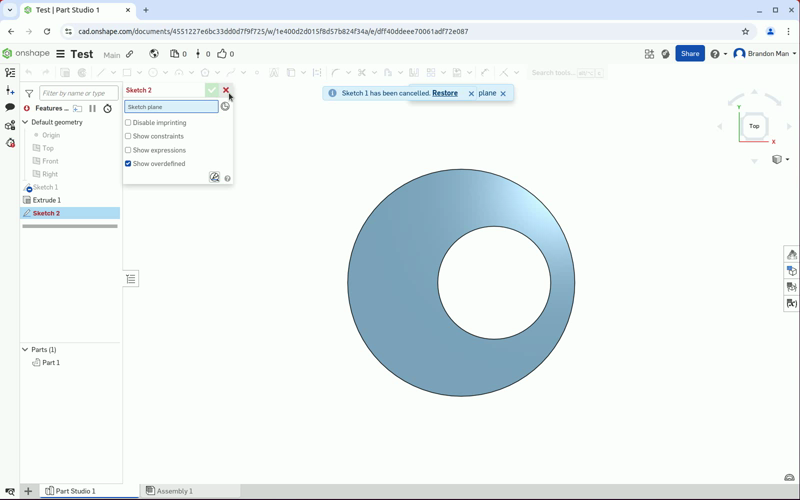
mouse_move(73, 150)
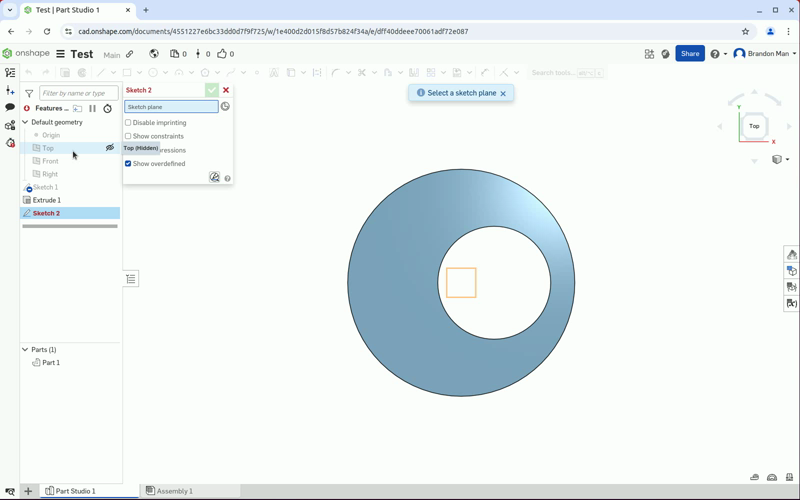
click(73, 150)
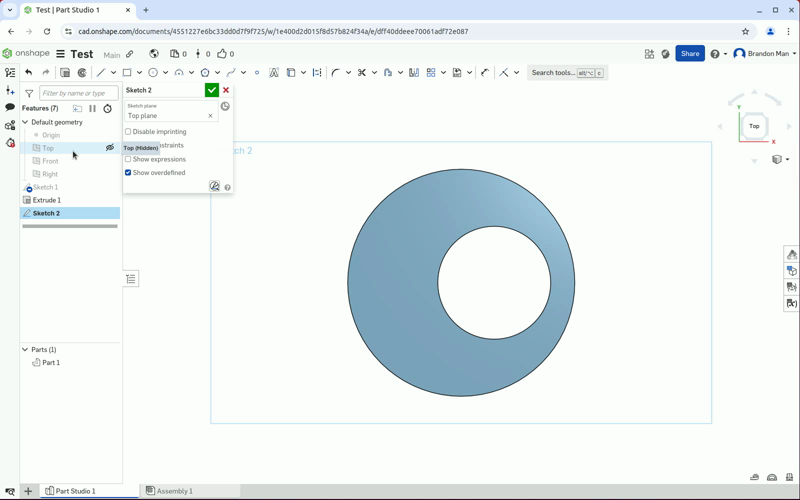
mouse_move(73, 352)
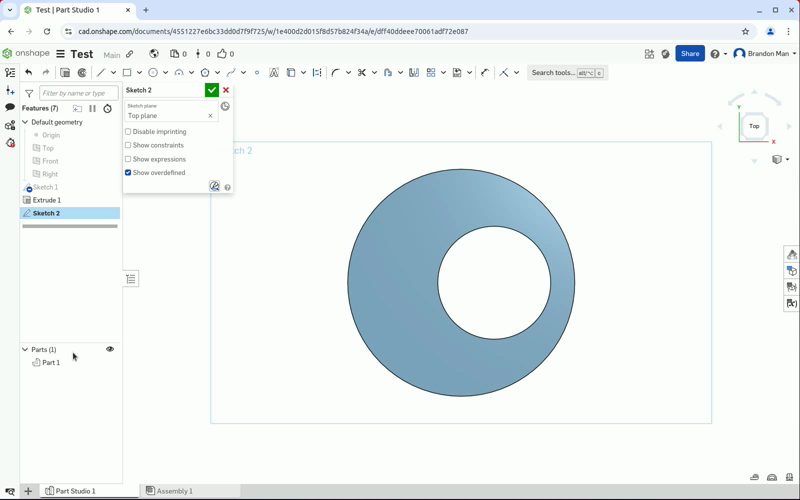
key(y)
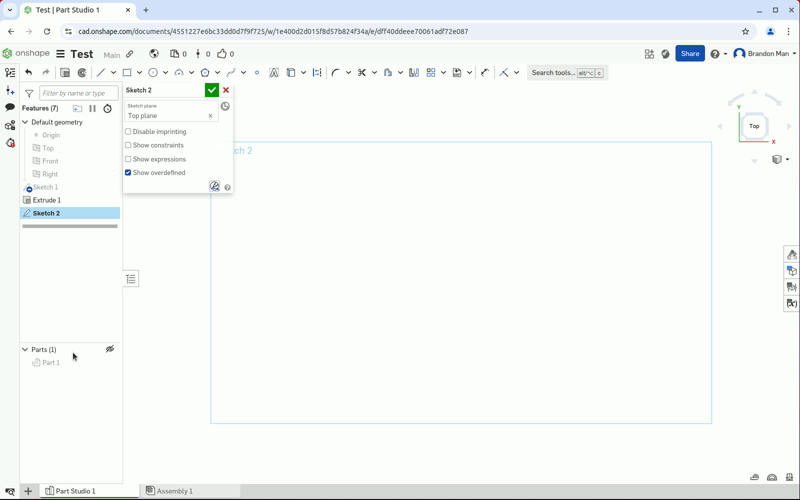
key(c)
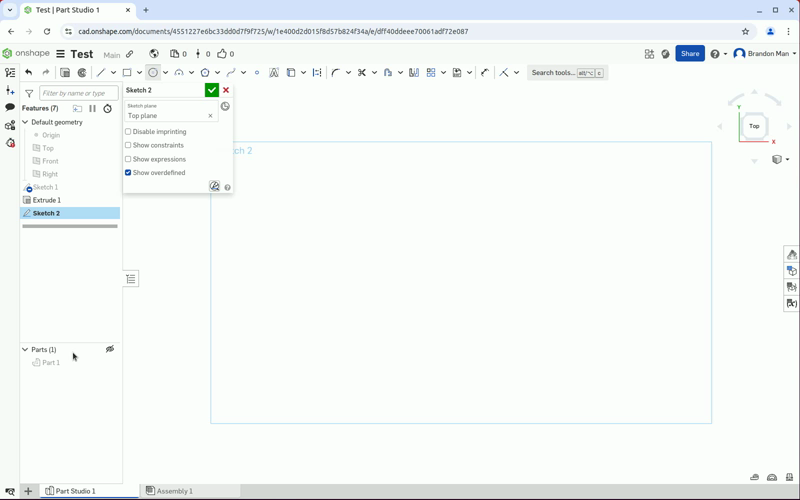
key_down(shift)
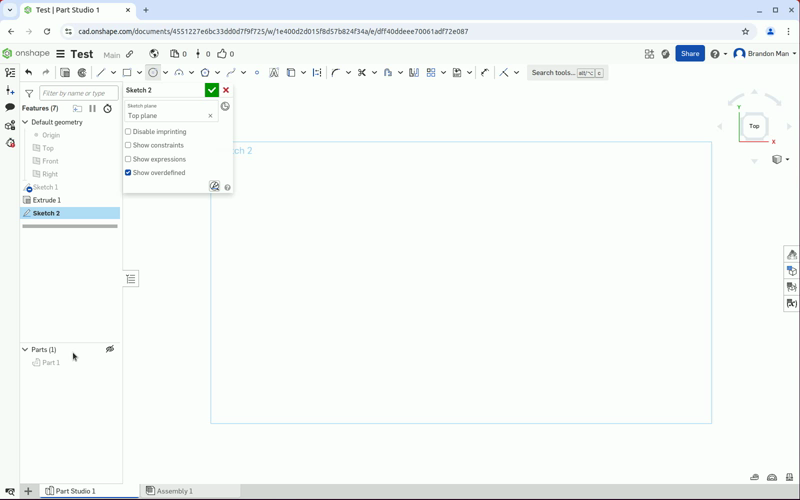
mouse_move(495, 282)
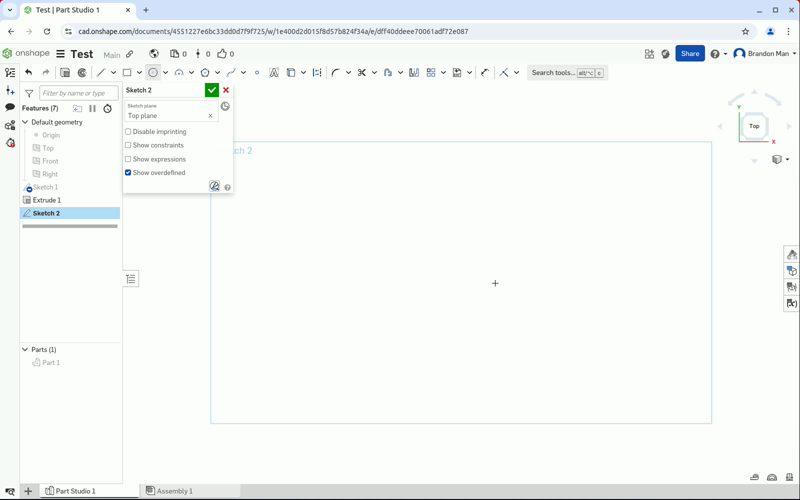
click(495, 282)
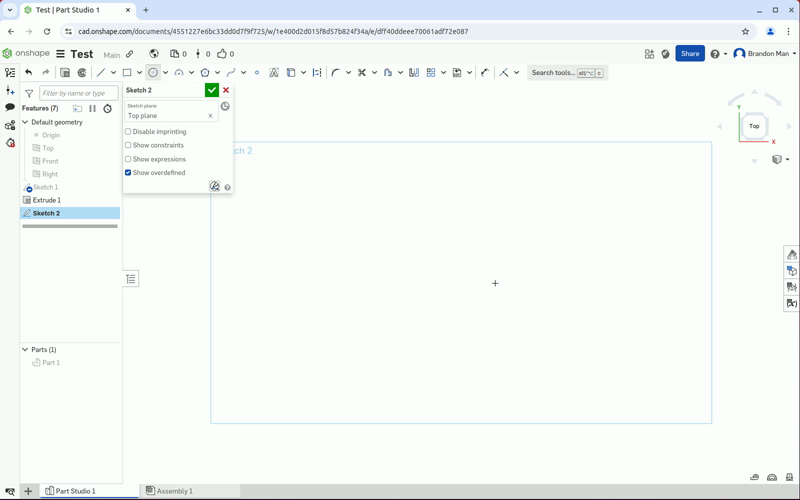
key_up(shift)
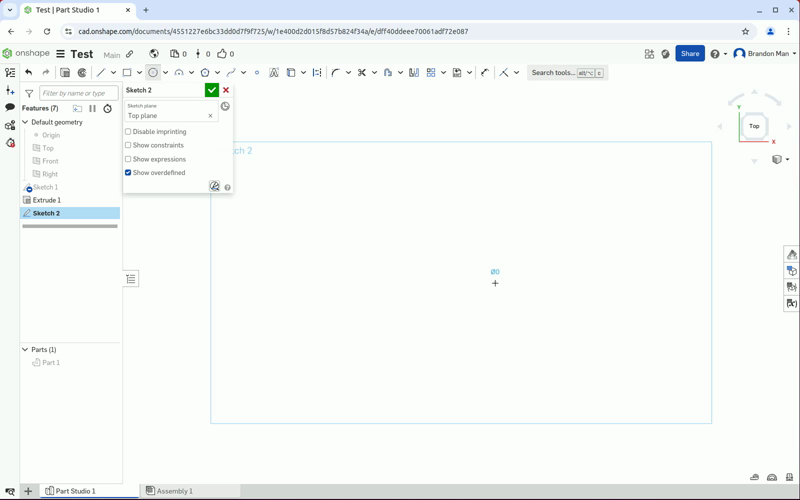
mouse_move(553, 282)
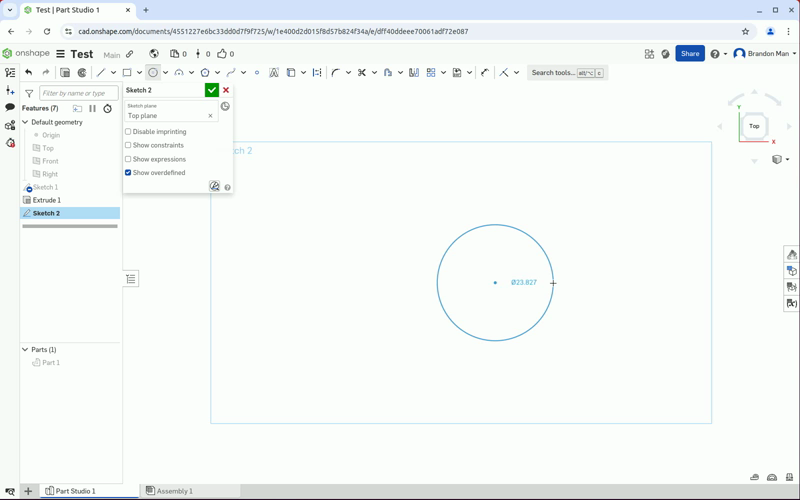
click(553, 282)
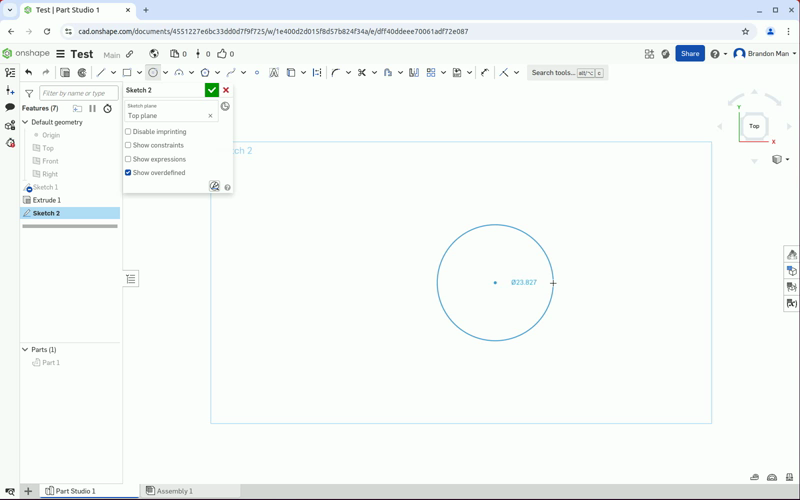
key(esc)
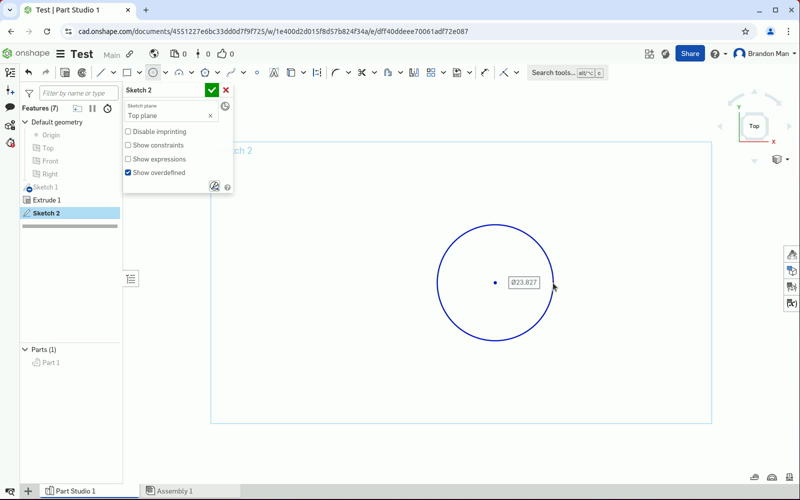
key(c)
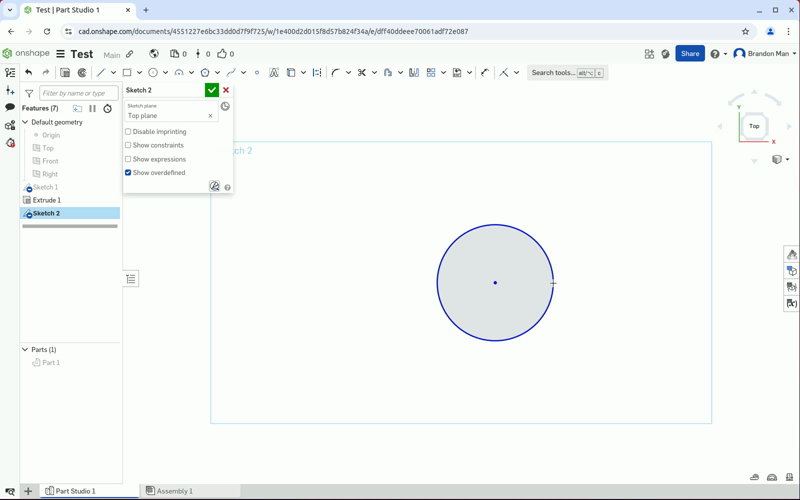
key_down(shift)
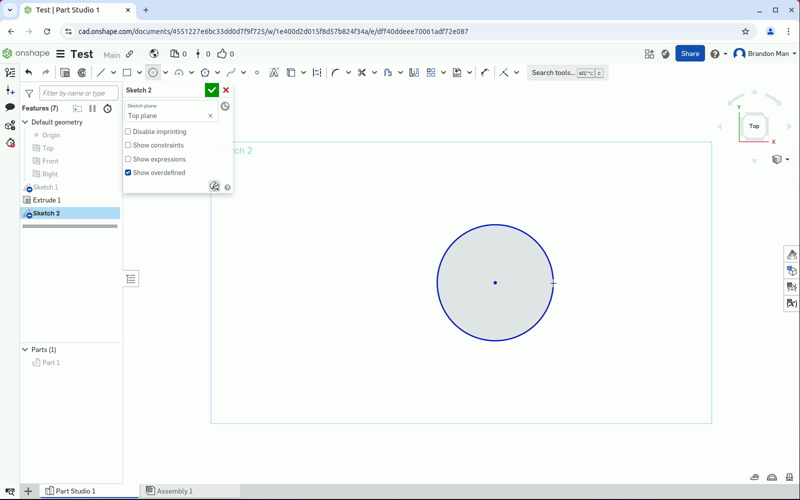
mouse_move(495, 282)
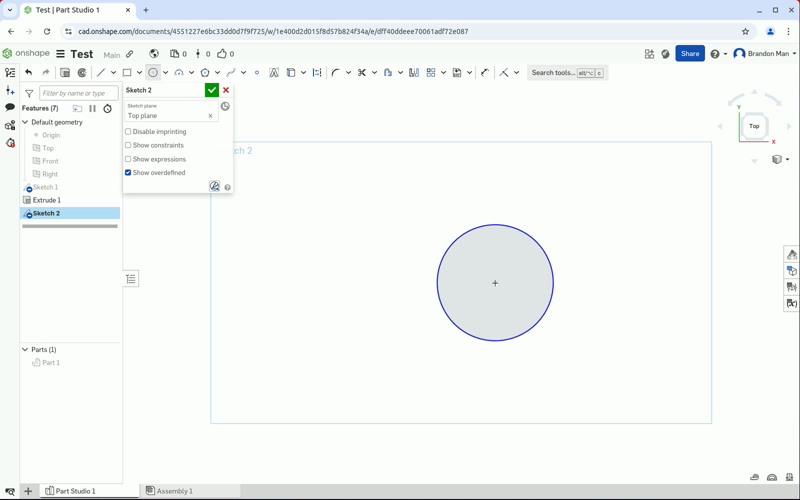
click(495, 282)
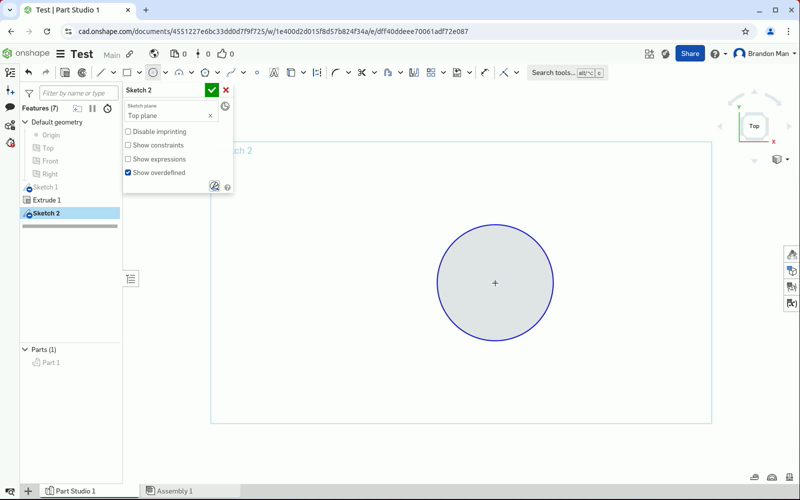
key_up(shift)
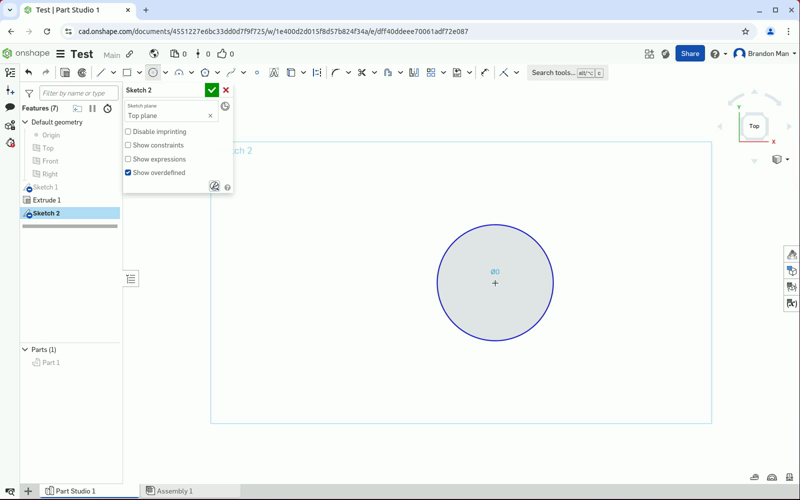
mouse_move(549, 282)
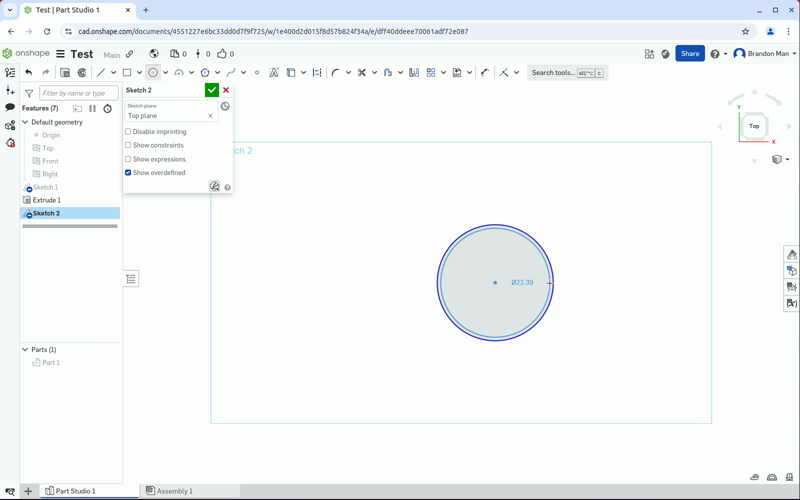
scroll(6)
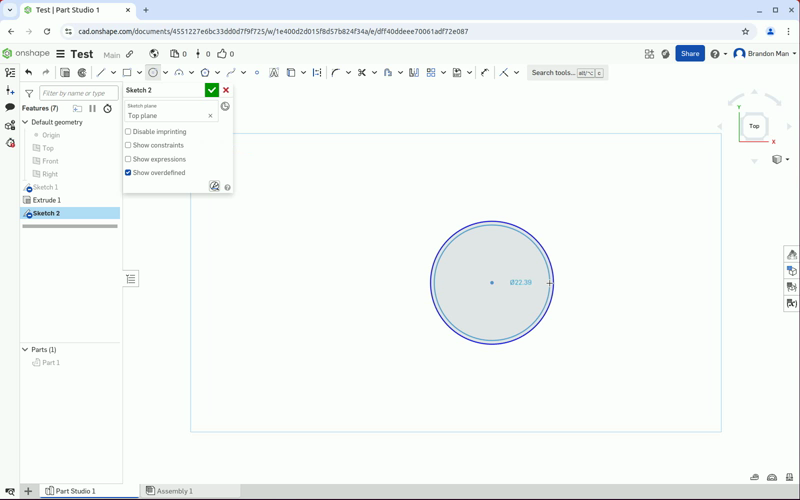
scroll(6)
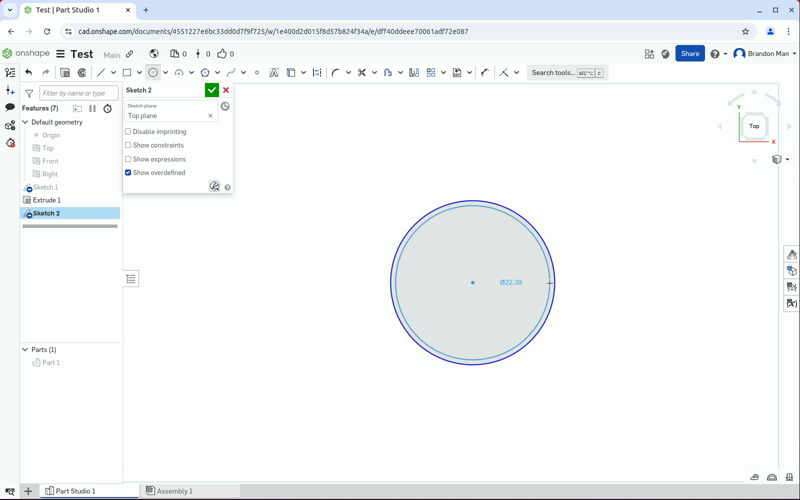
scroll(6)
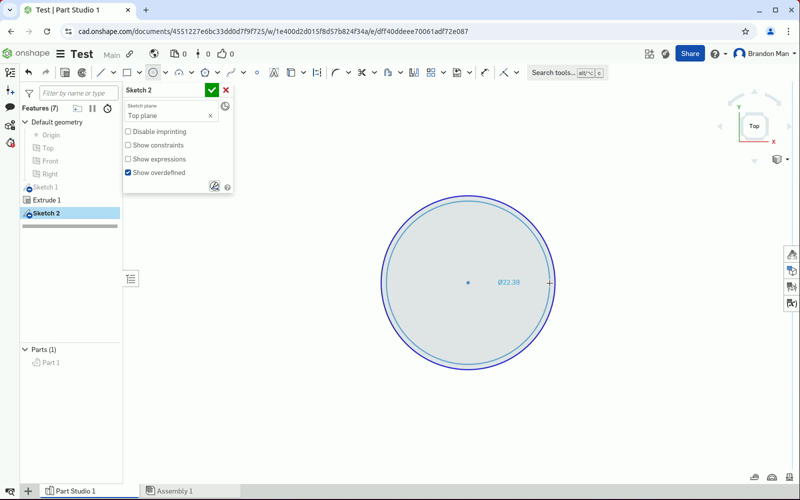
scroll(6)
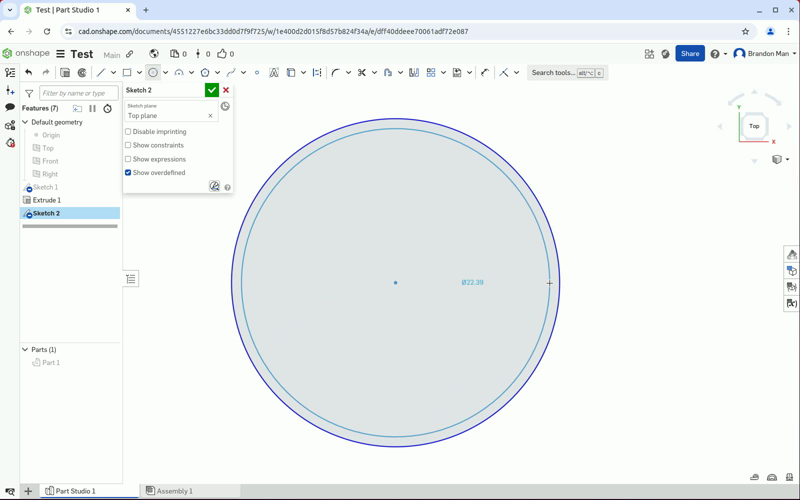
scroll(6)
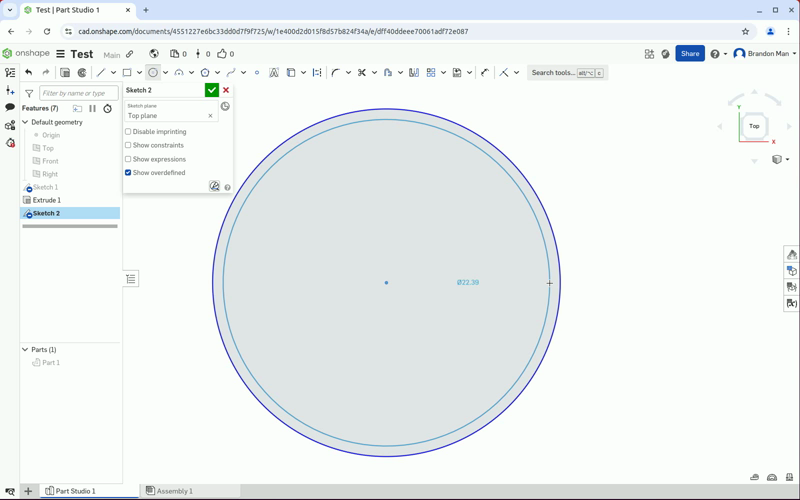
scroll(6)
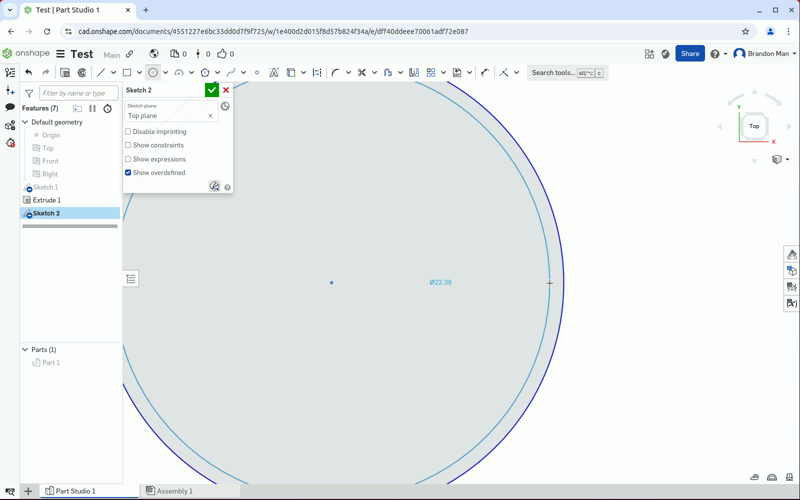
scroll(6)
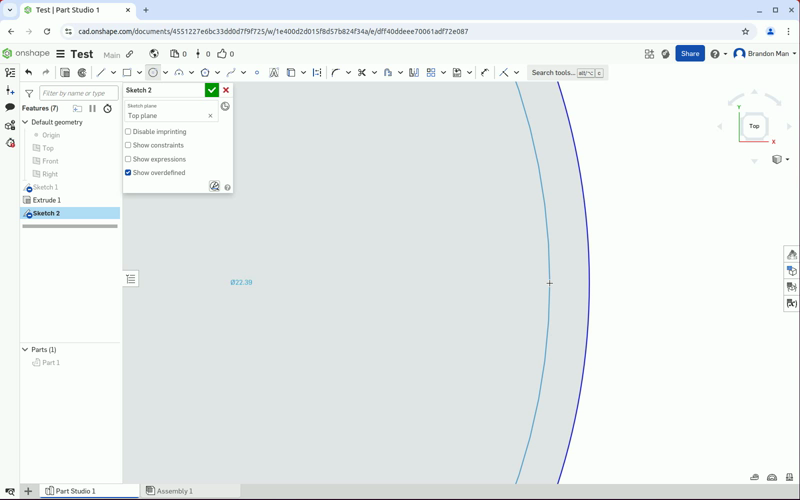
click(549, 282)
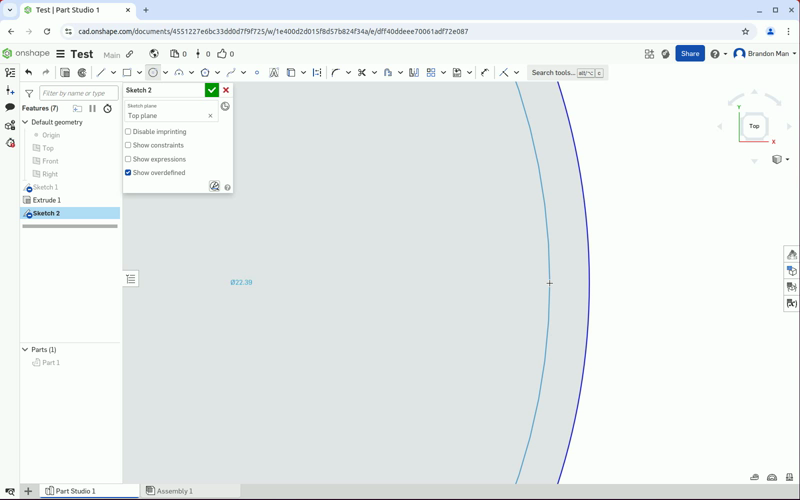
scroll(-6)
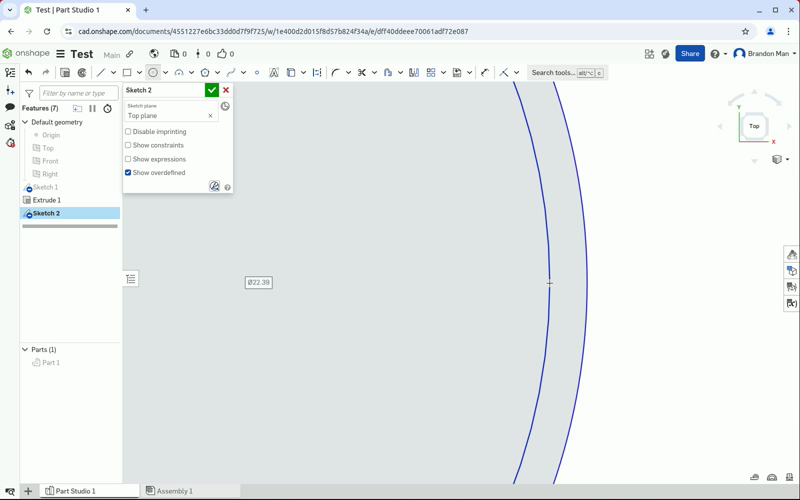
scroll(-6)
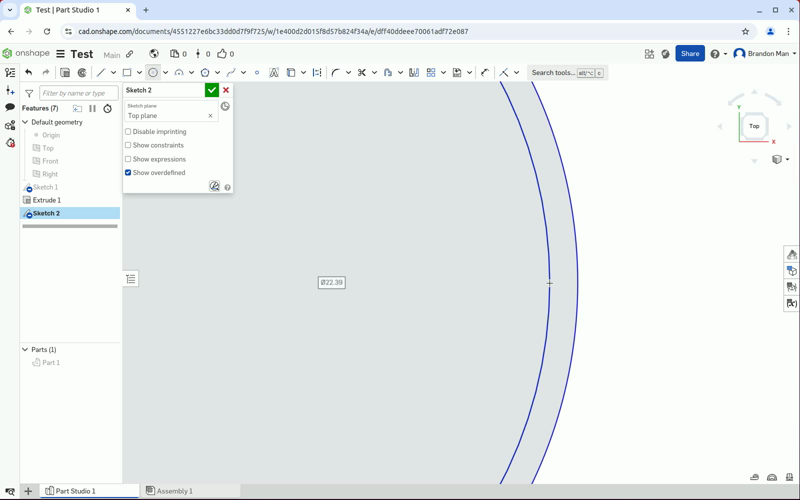
scroll(-6)
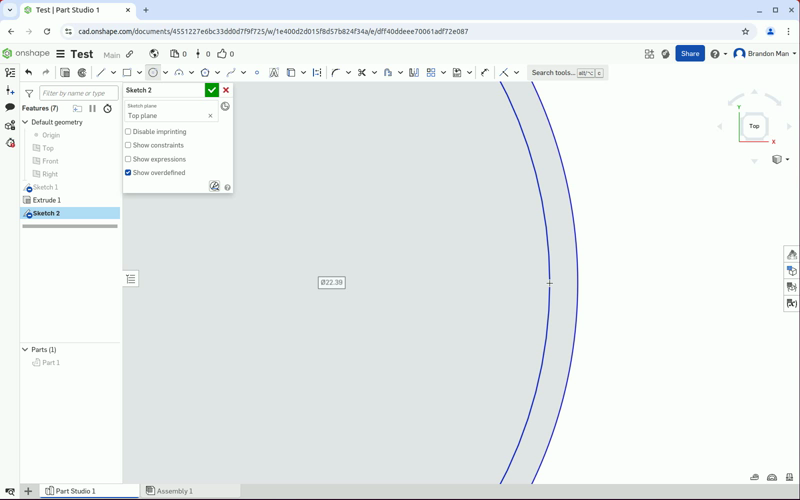
scroll(-6)
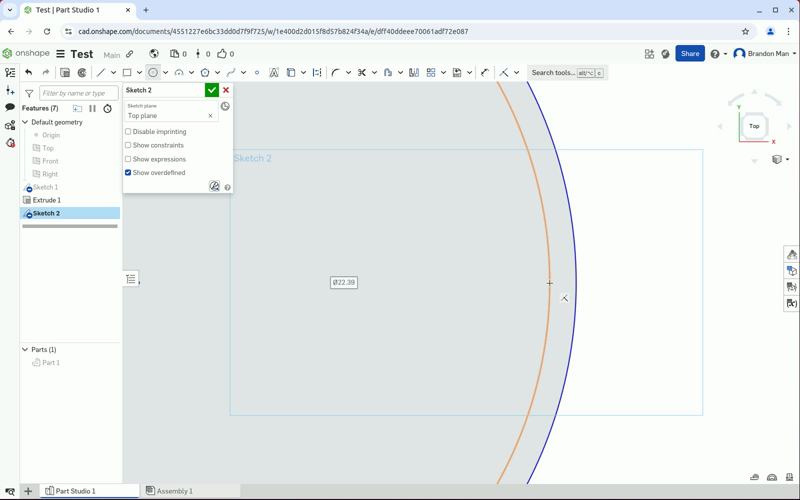
scroll(-6)
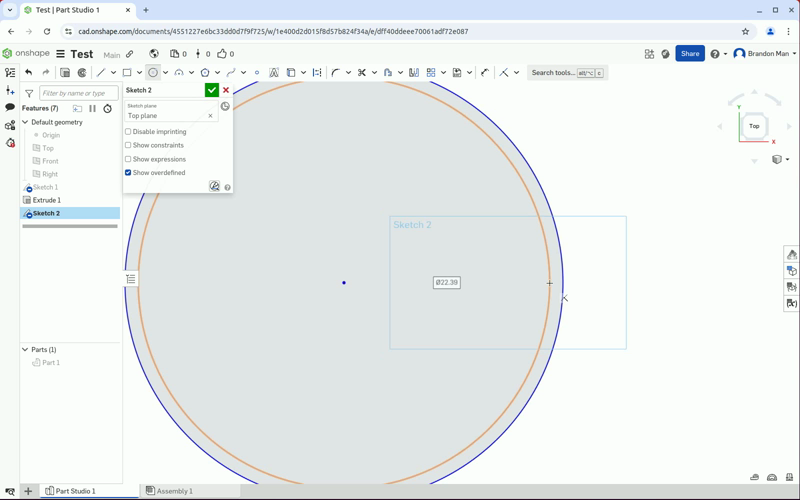
scroll(-6)
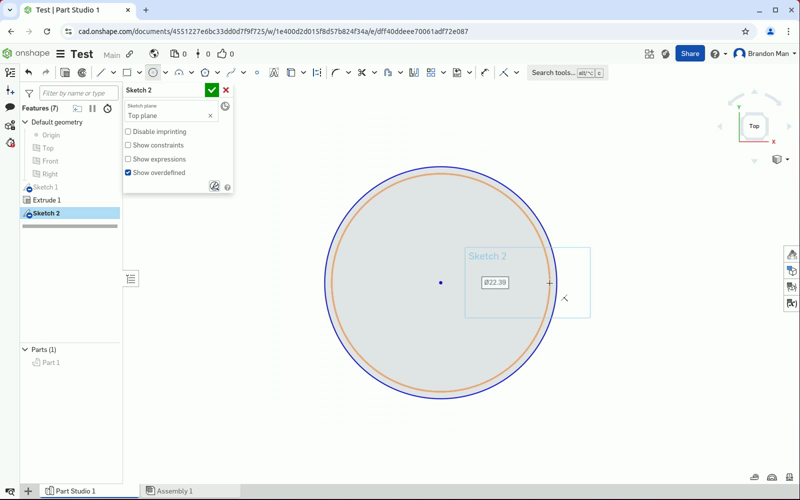
scroll(-6)
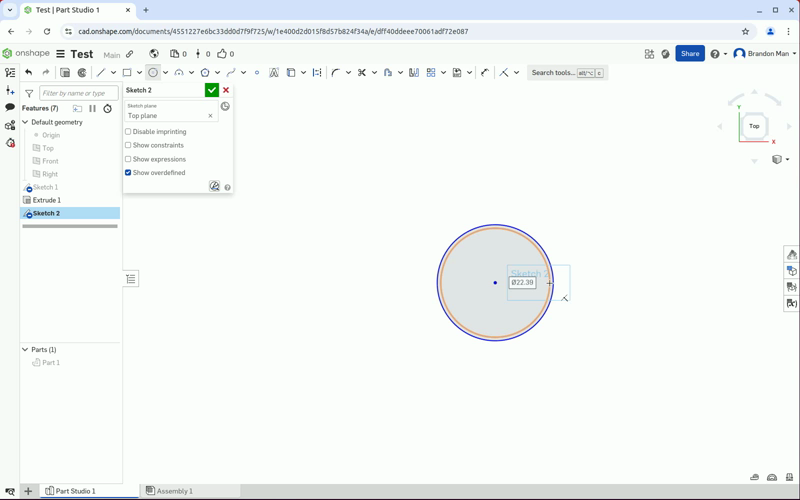
key(esc)
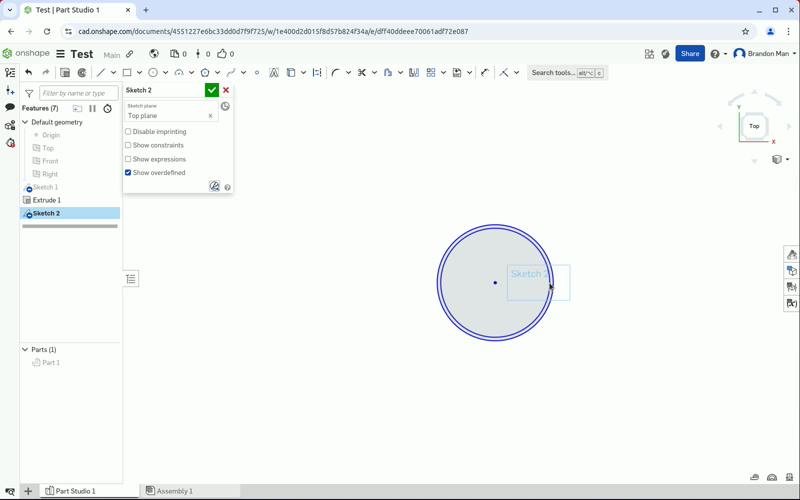
mouse_move(471, 233)
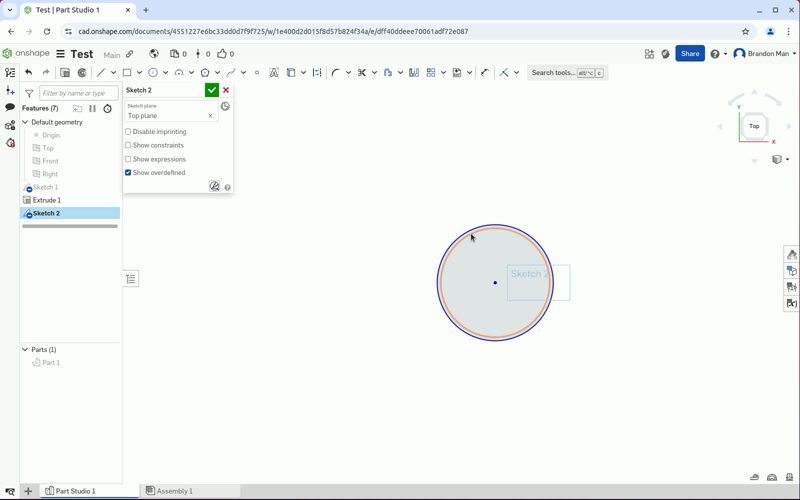
scroll(6)
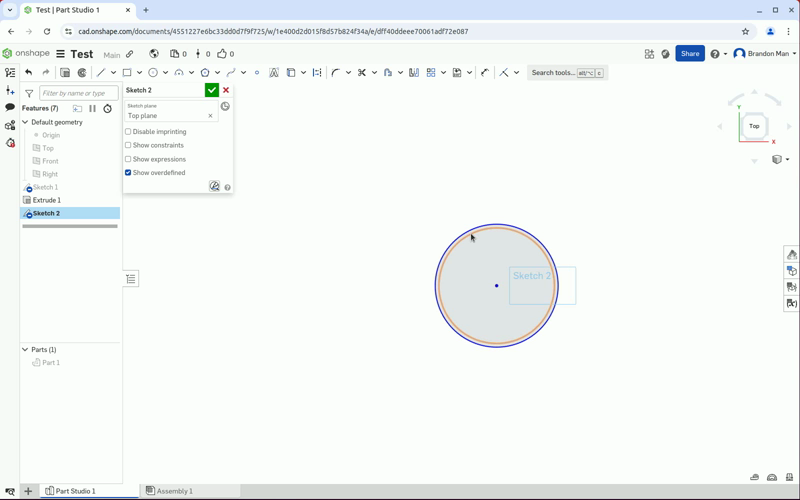
scroll(6)
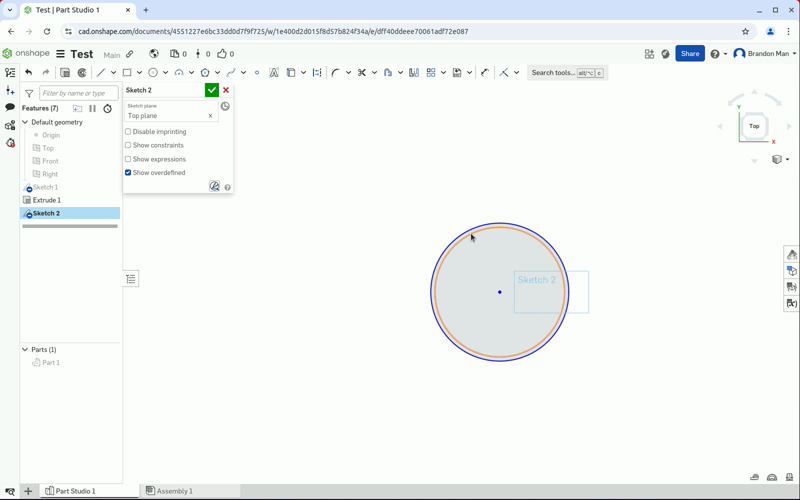
scroll(6)
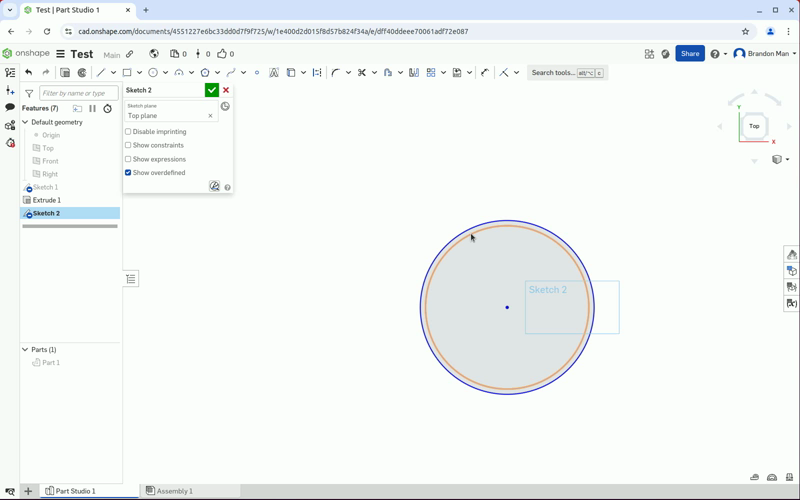
scroll(6)
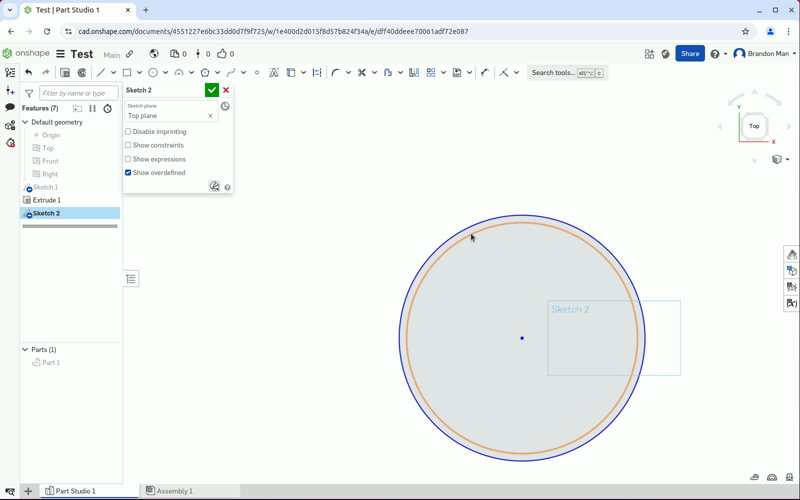
scroll(6)
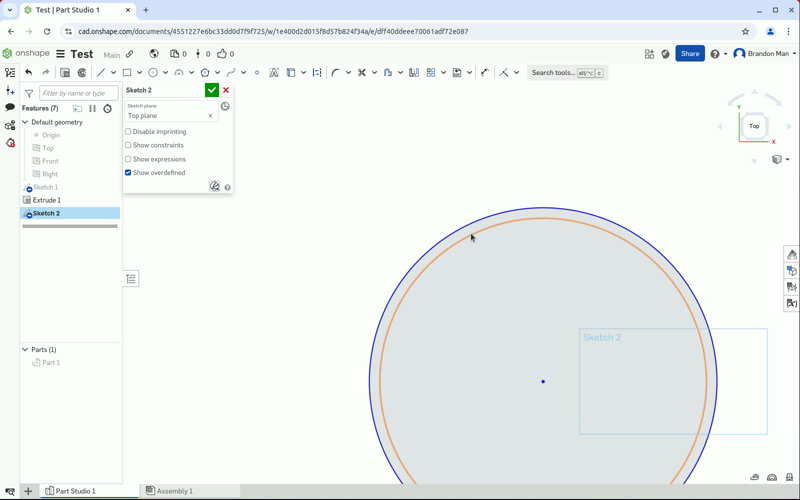
scroll(6)
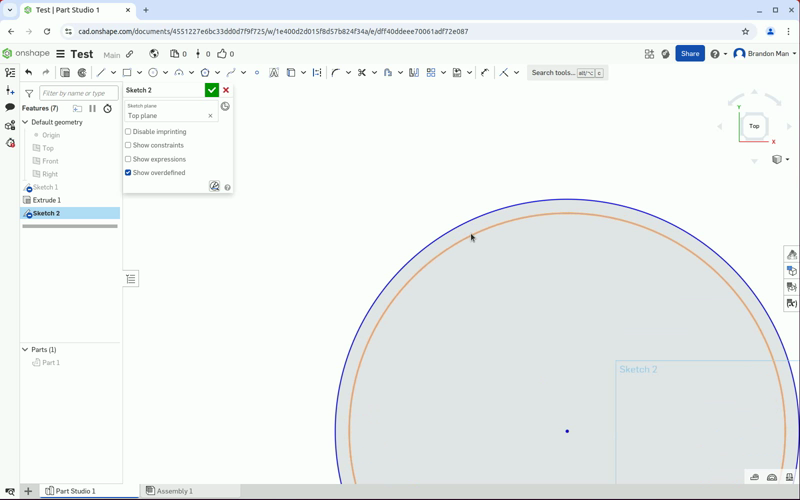
scroll(6)
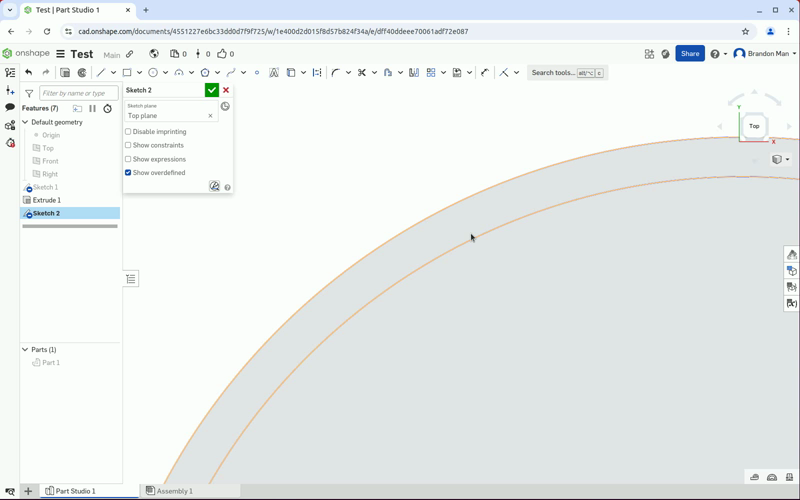
click(471, 233)
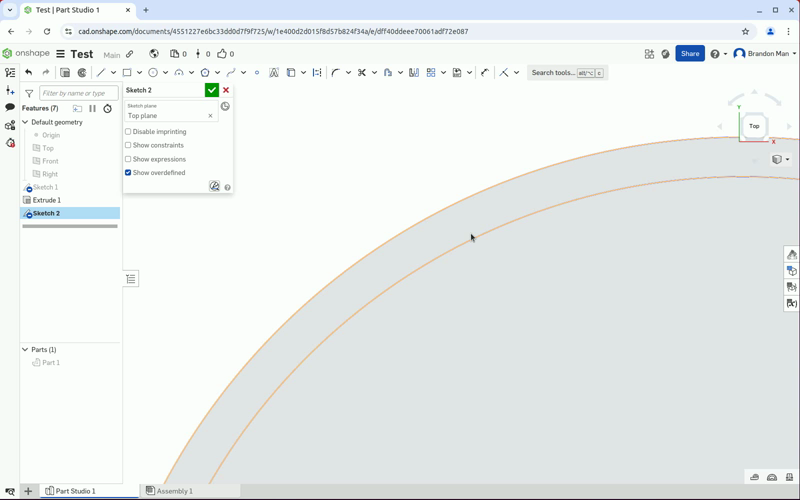
scroll(-6)
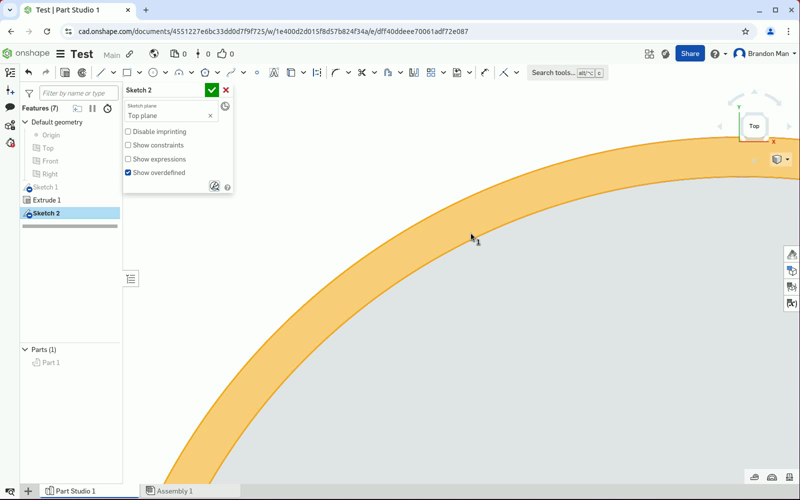
scroll(-6)
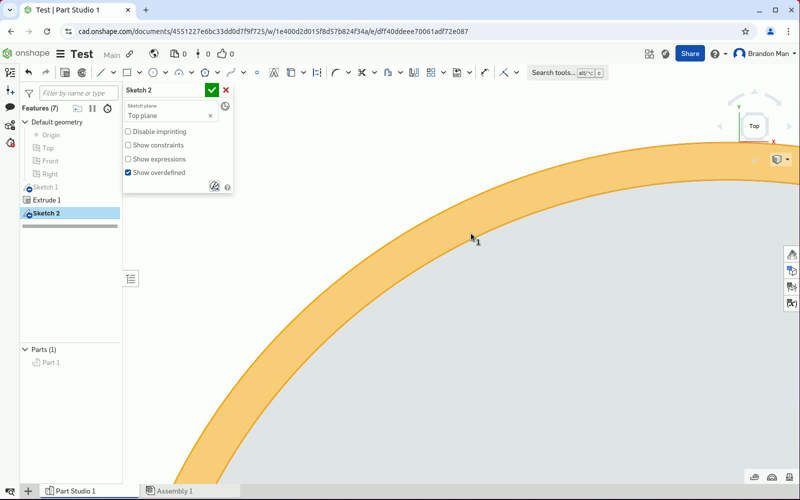
scroll(-6)
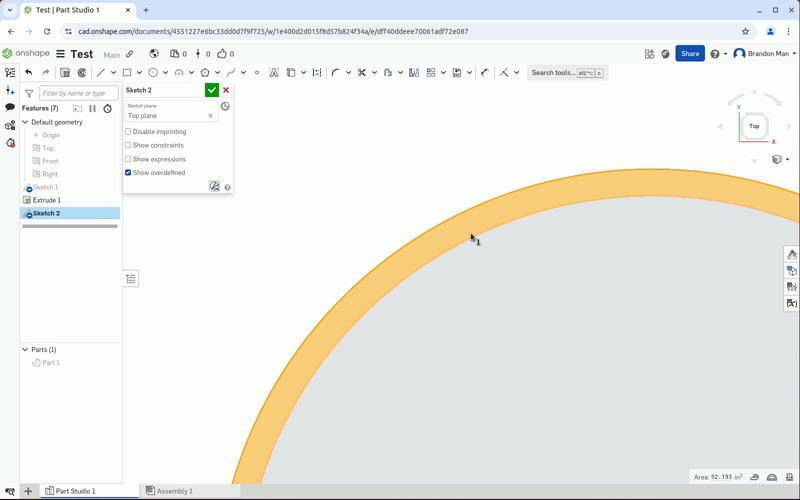
scroll(-6)
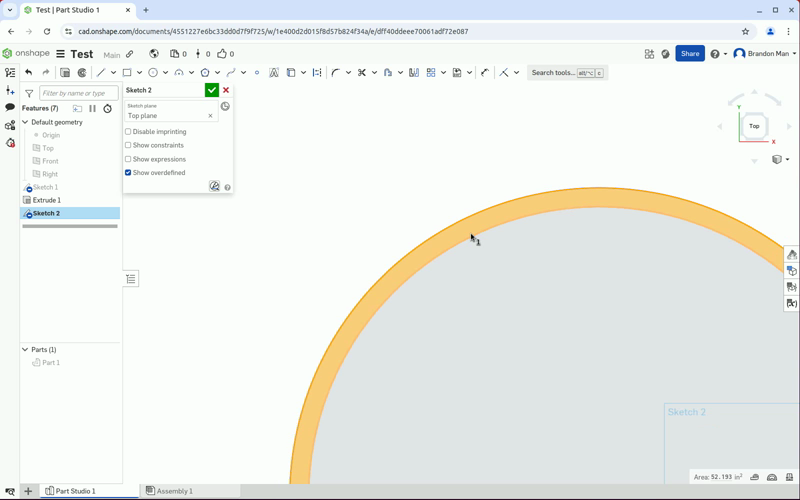
scroll(-6)
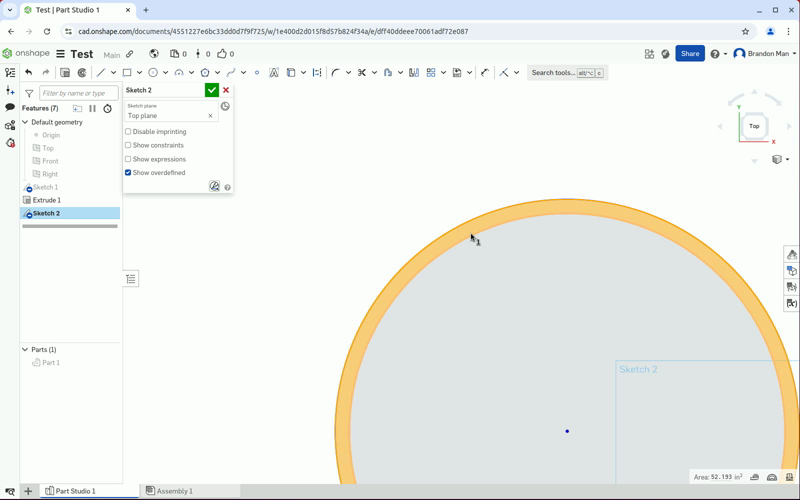
scroll(-6)
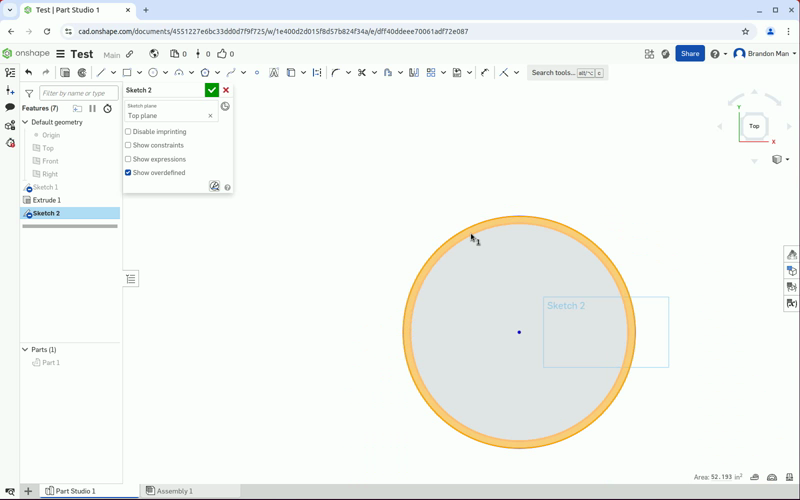
scroll(-6)
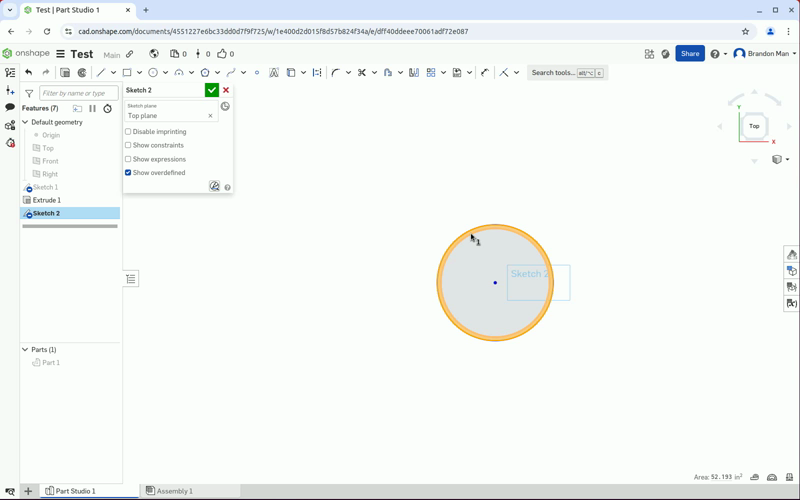
mouse_move(73, 352)
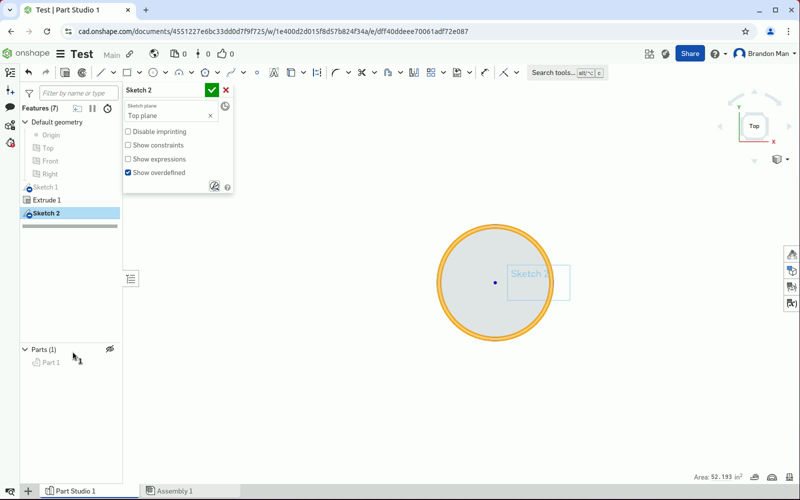
key(shift+y)
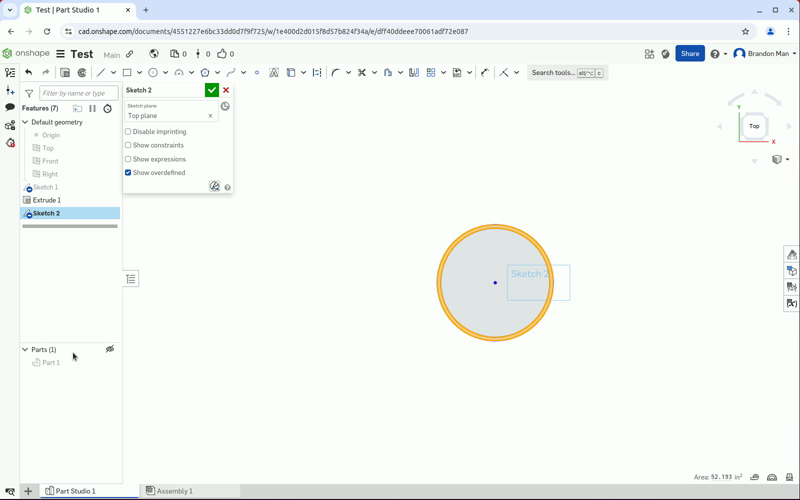
key(shift+e)
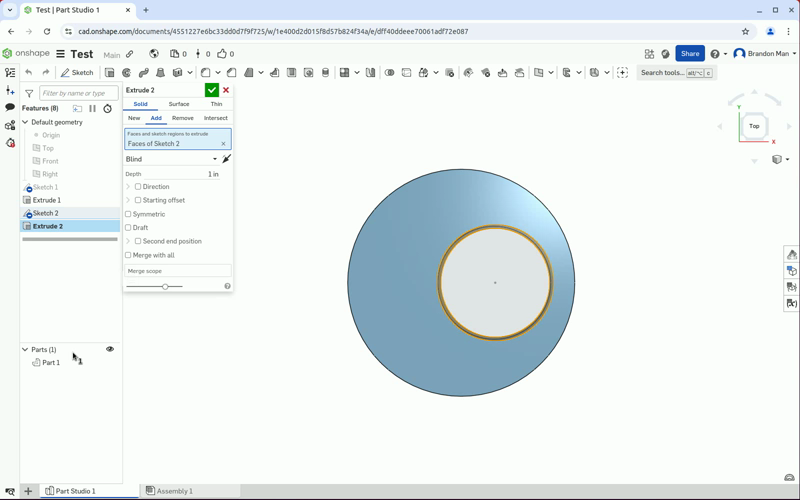
mouse_move(143, 106)
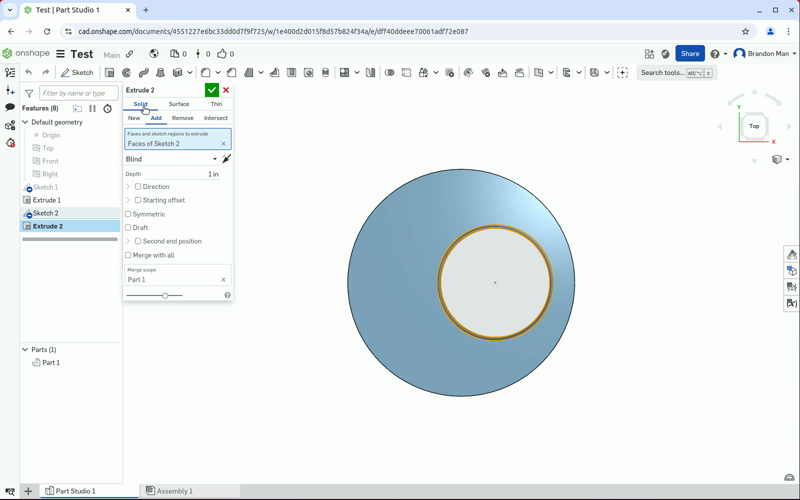
click(143, 106)
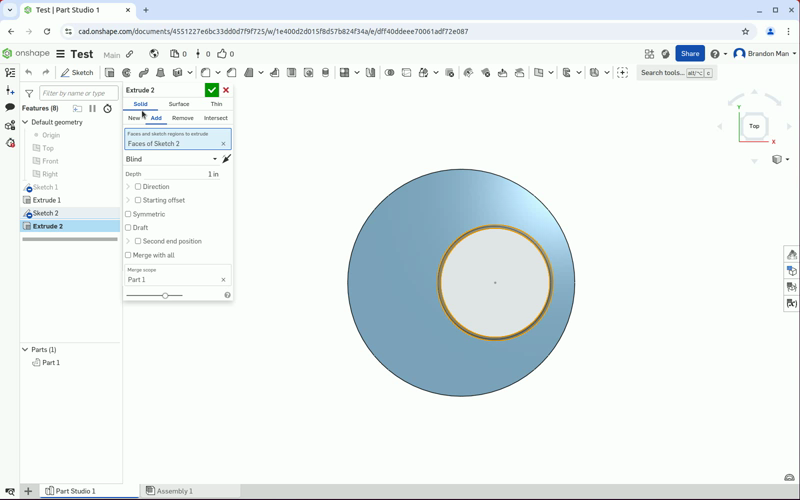
mouse_move(137, 120)
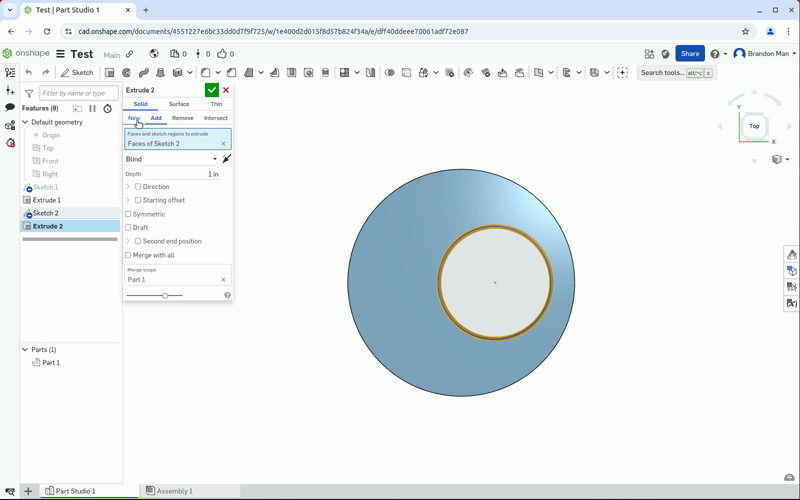
click(137, 120)
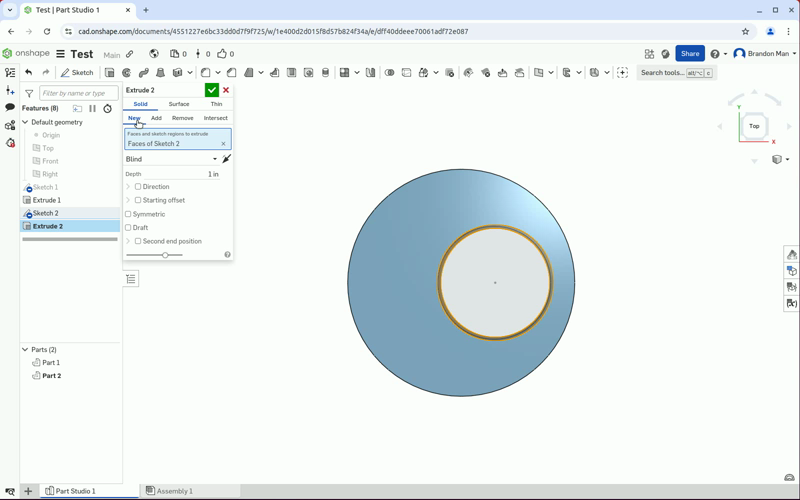
key(tab, 4)
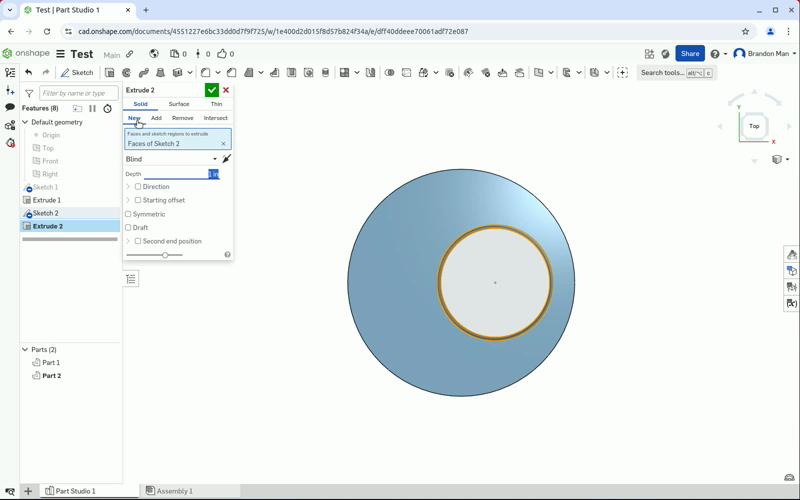
text(0.722)
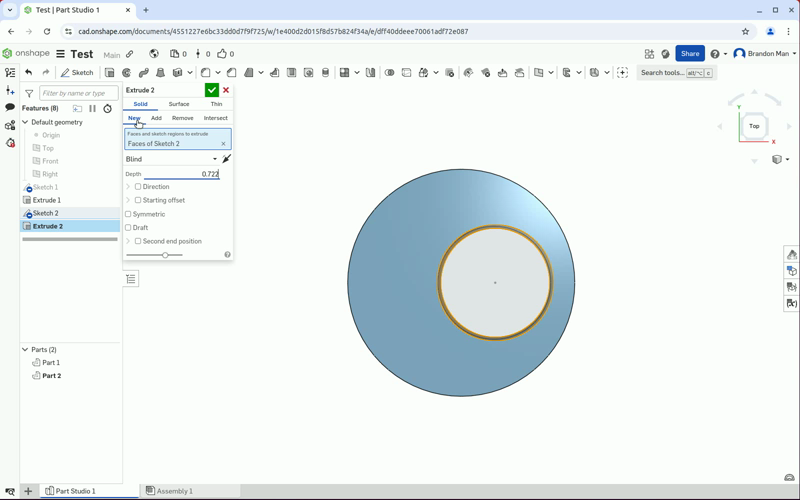
key(enter)
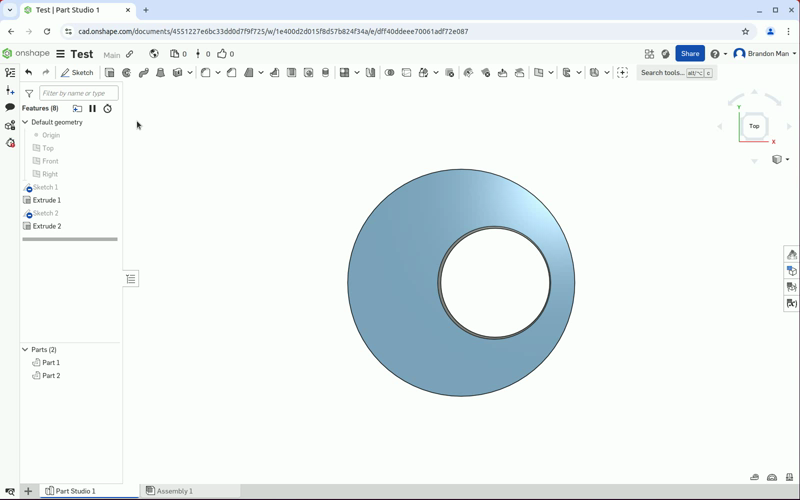
key(shift+h)
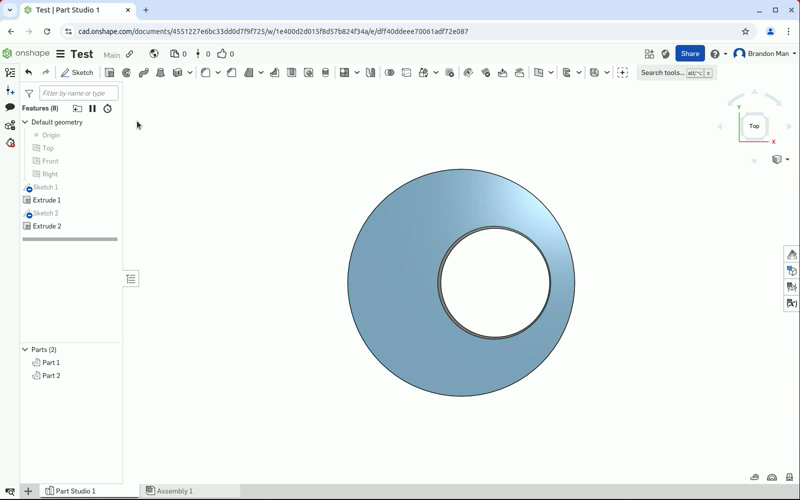
key(shift+h)
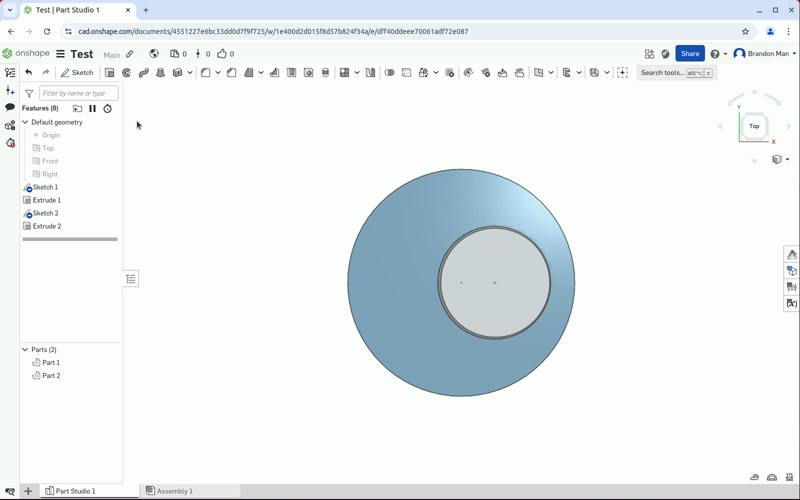
key(shift+7)
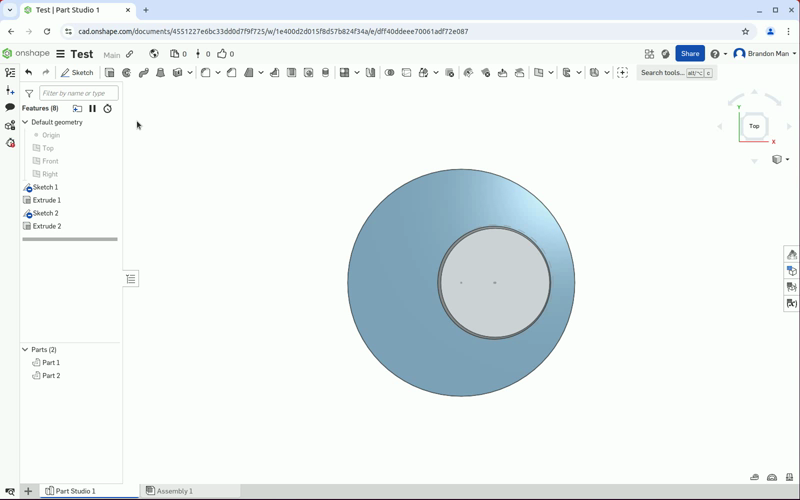
key(up, 3)
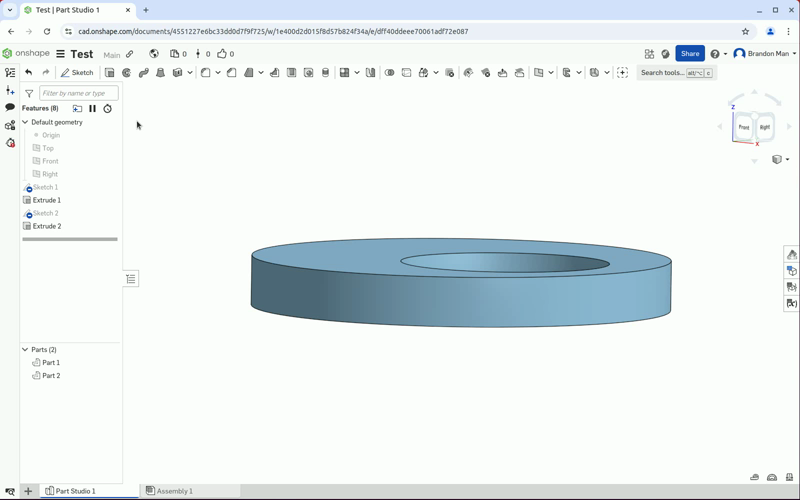
key(left, 3)
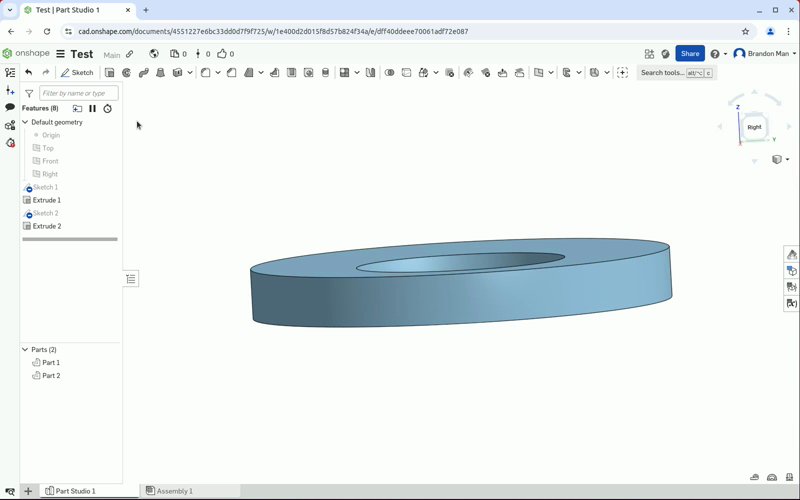
key(right, 3)
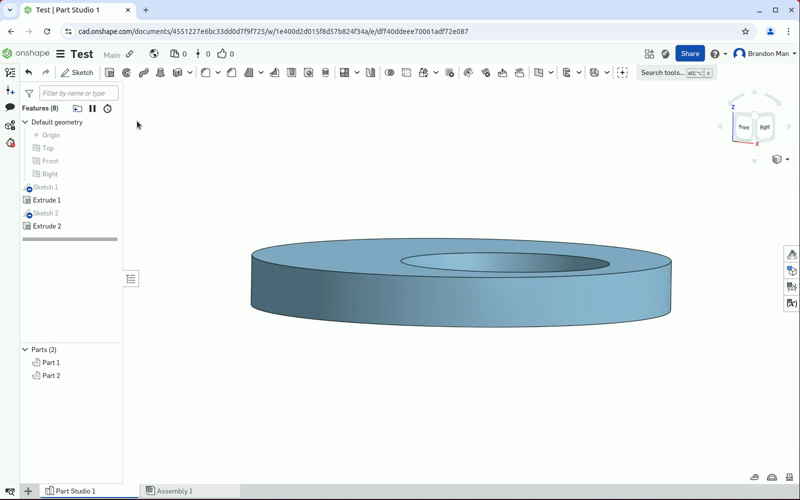
key(down, 3)
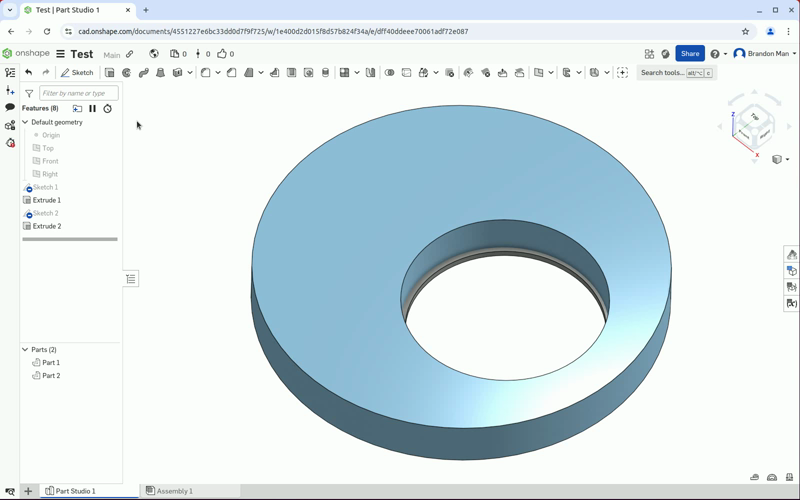
mouse_move(73, 189)
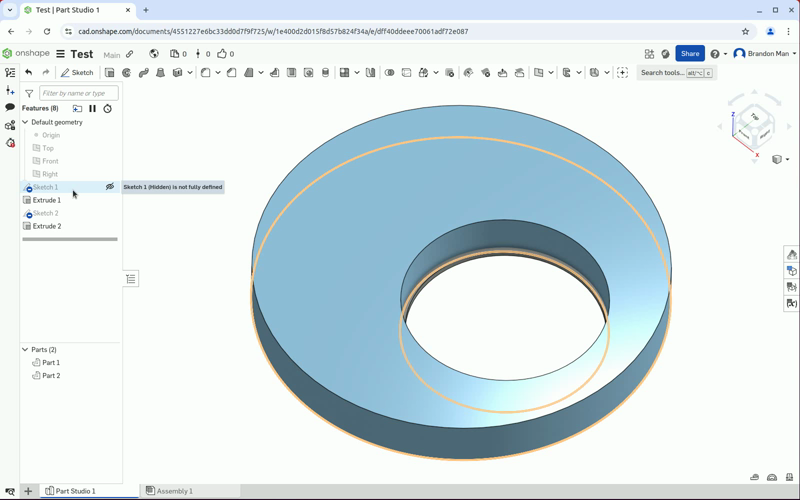
click(73, 189)